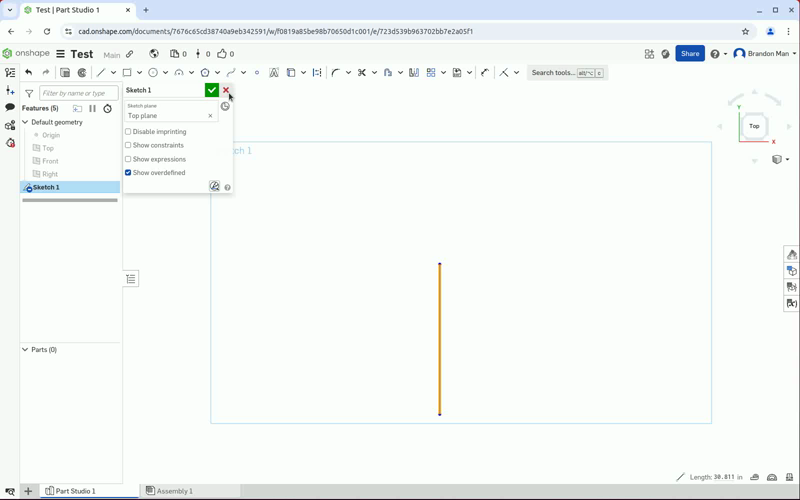
key(shift+h)
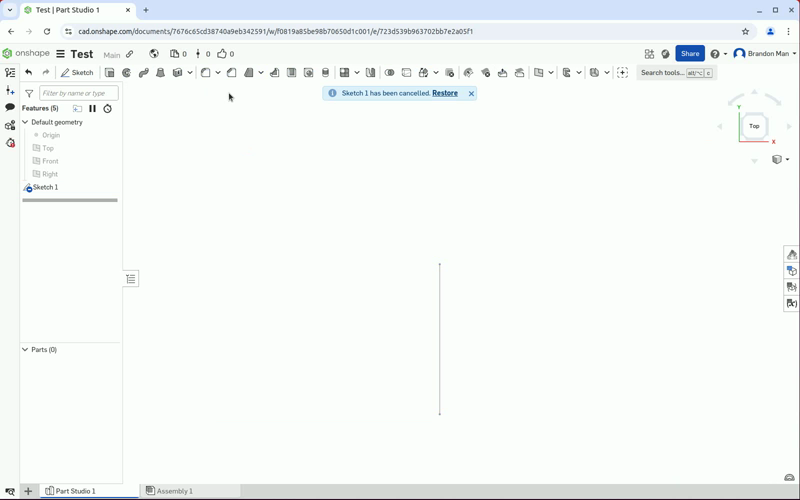
key(shift+s)
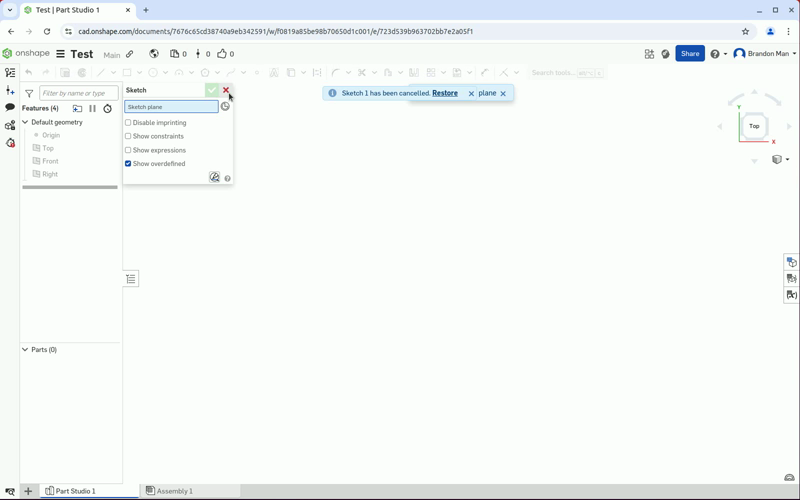
mouse_move(73, 150)
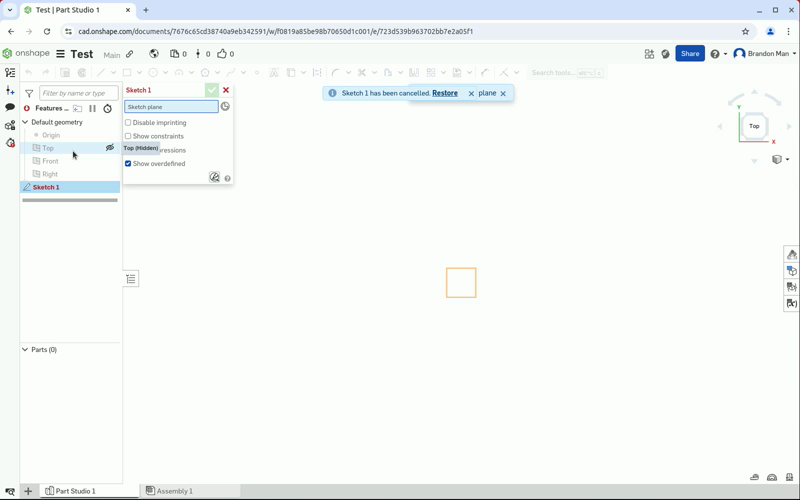
click(73, 150)
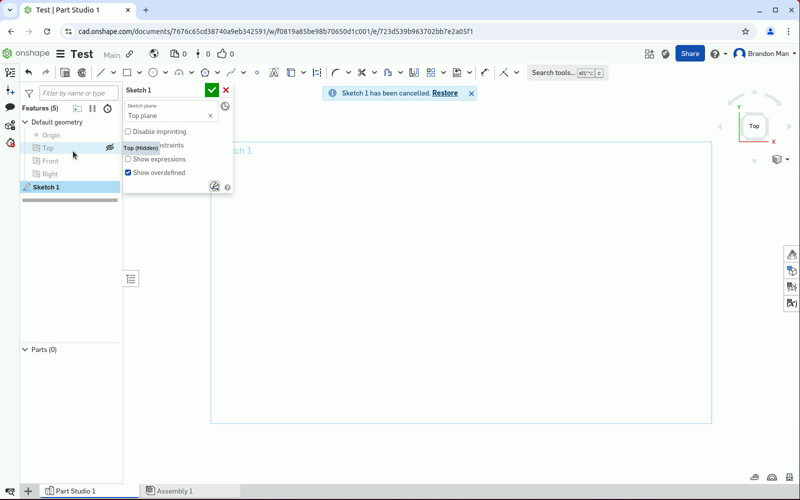
mouse_move(73, 352)
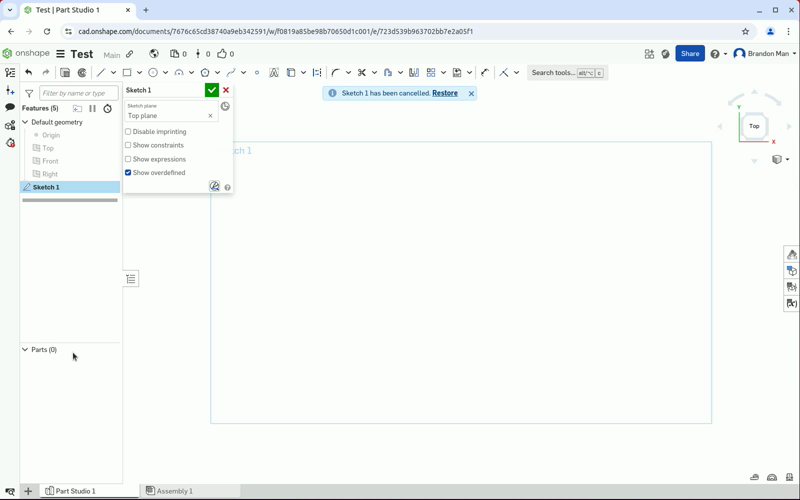
key(y)
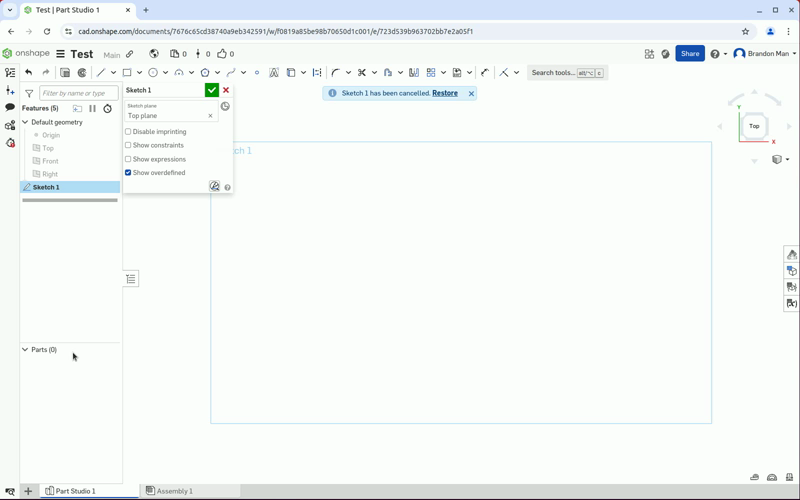
key(l)
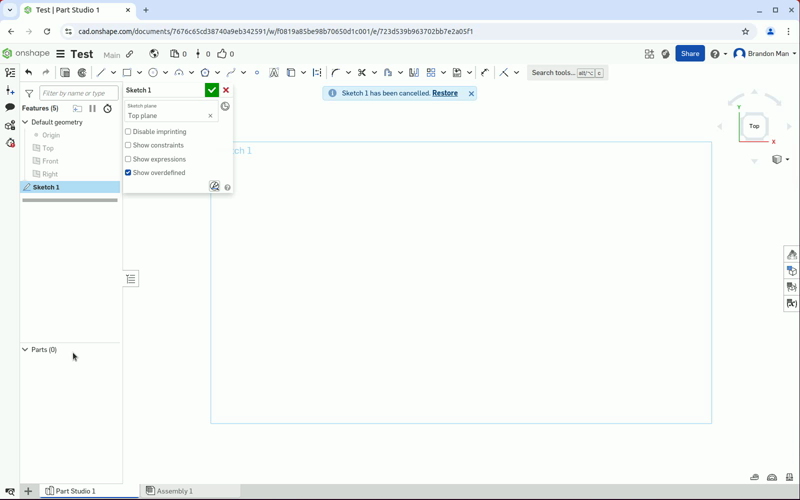
key_down(shift)
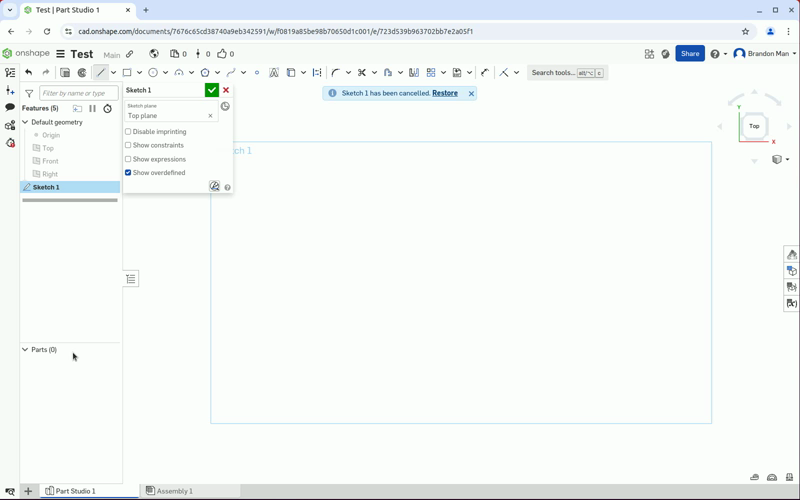
mouse_move(382, 351)
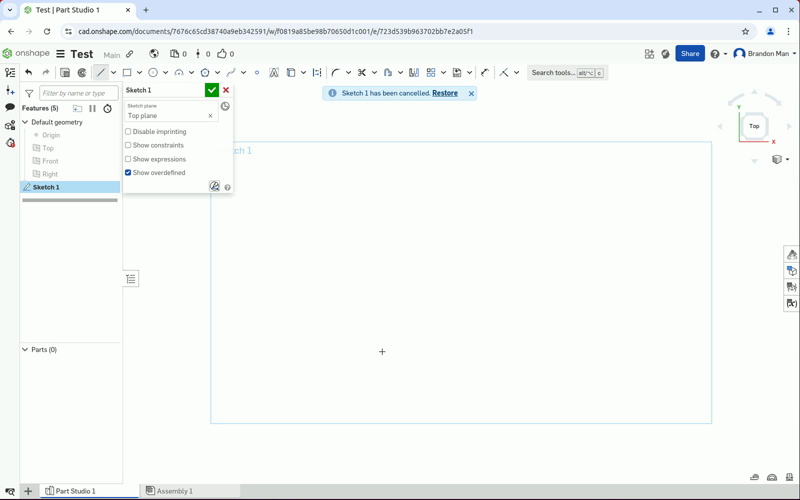
click(382, 351)
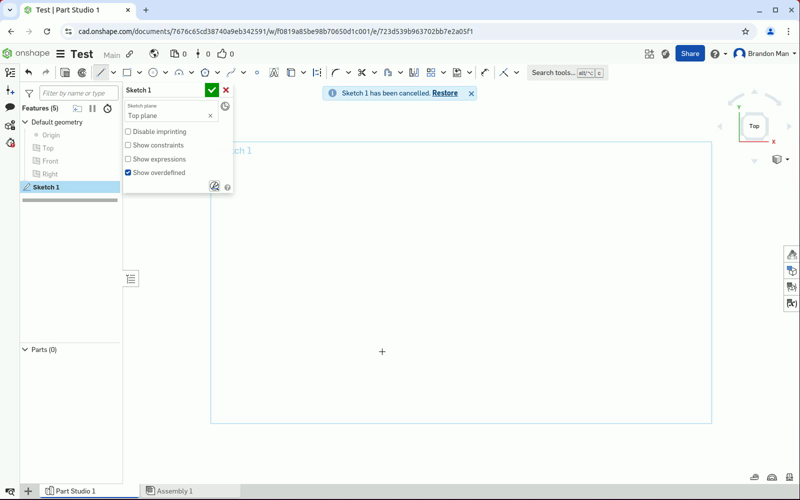
key_up(shift)
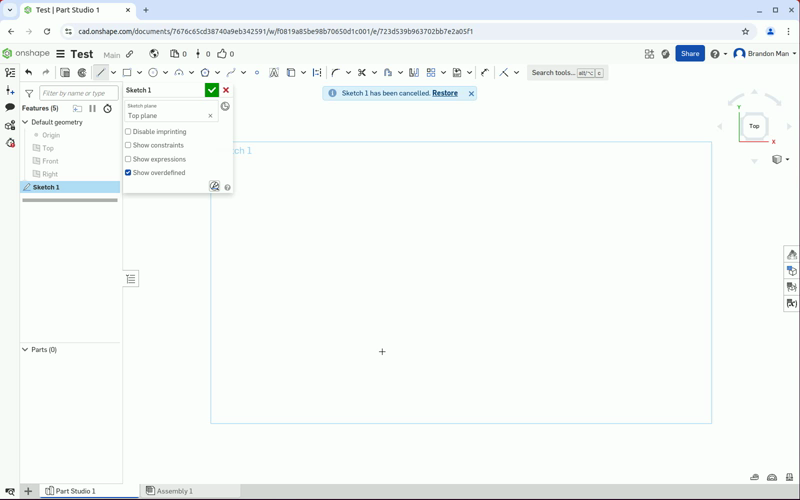
key_down(shift)
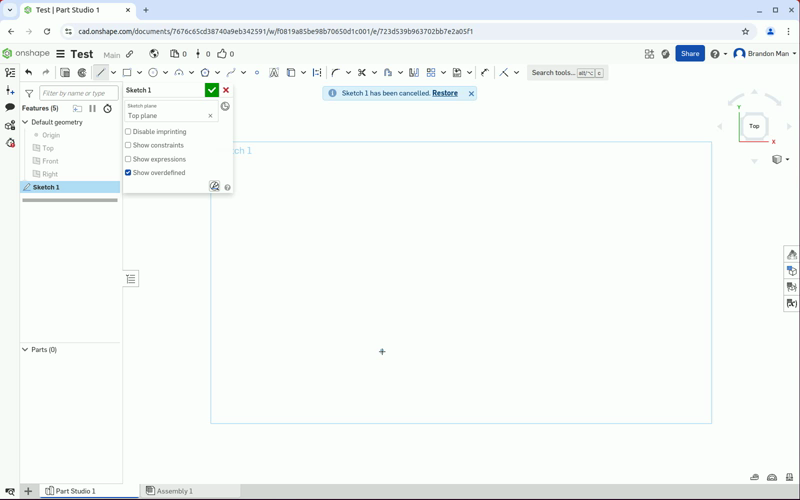
mouse_move(520, 352)
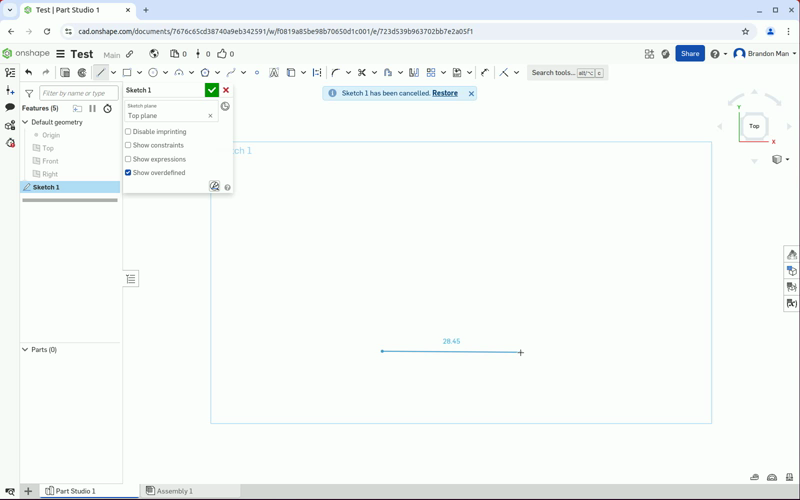
click(520, 352)
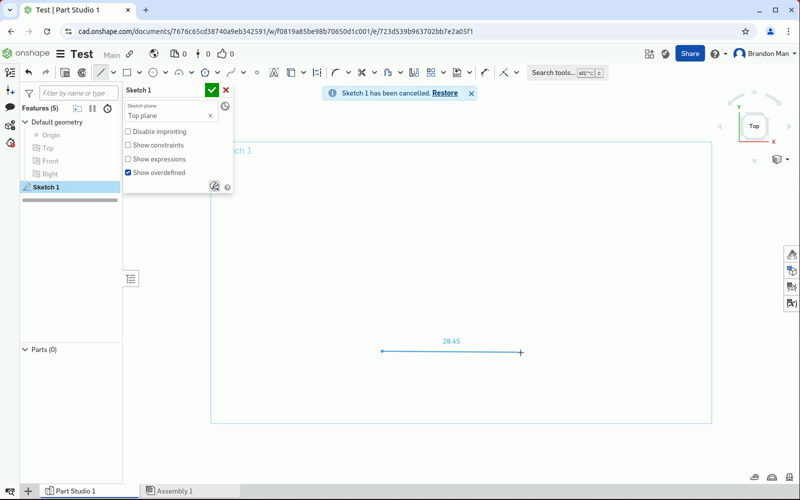
key_up(shift)
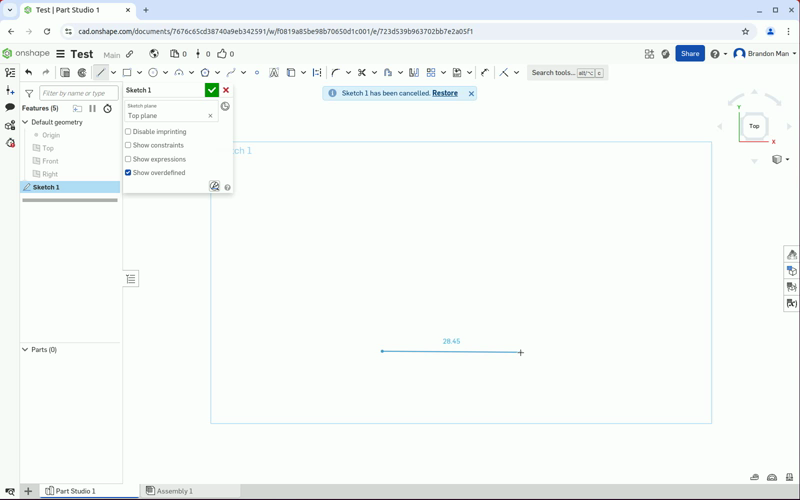
key_down(shift)
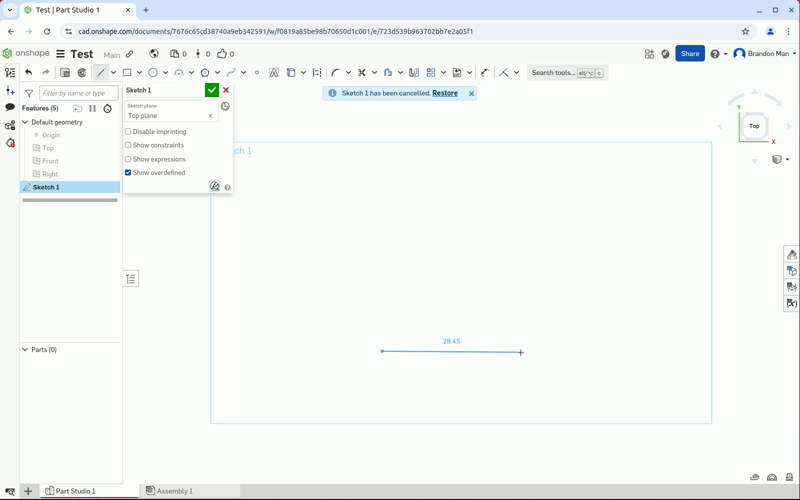
mouse_move(520, 253)
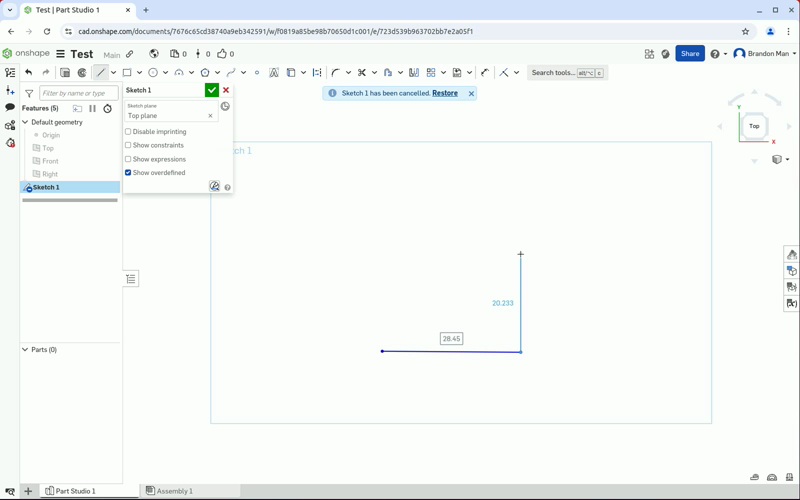
click(520, 253)
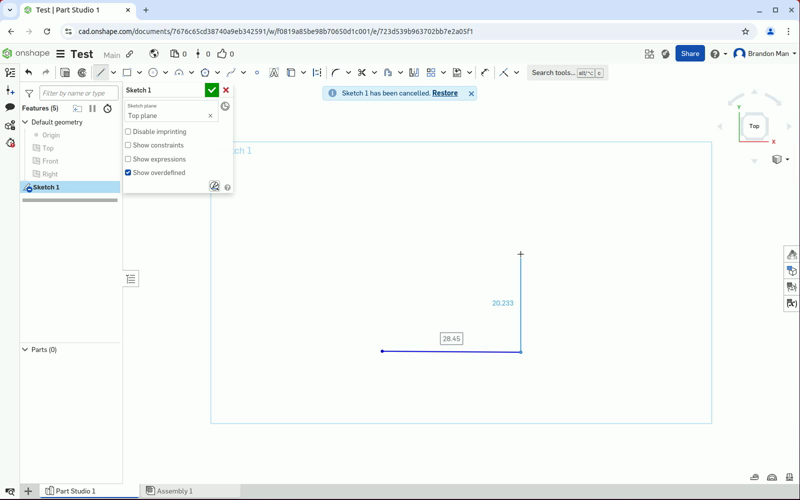
key_up(shift)
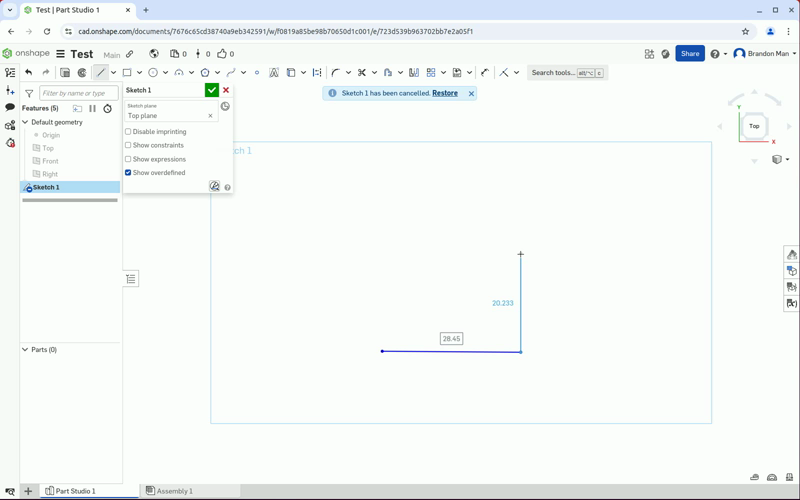
key_down(shift)
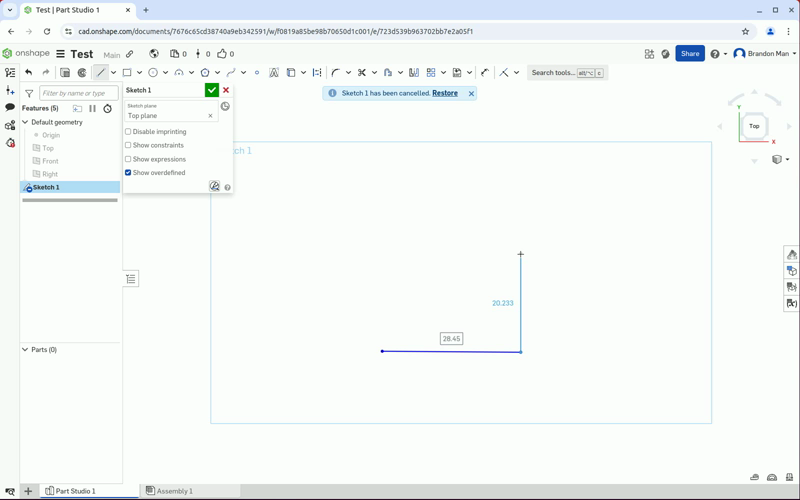
mouse_move(550, 253)
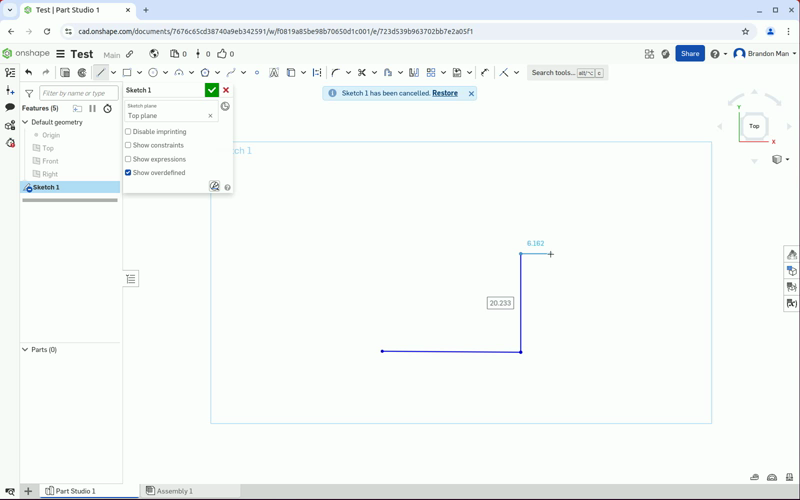
mouse_move(482, 217)
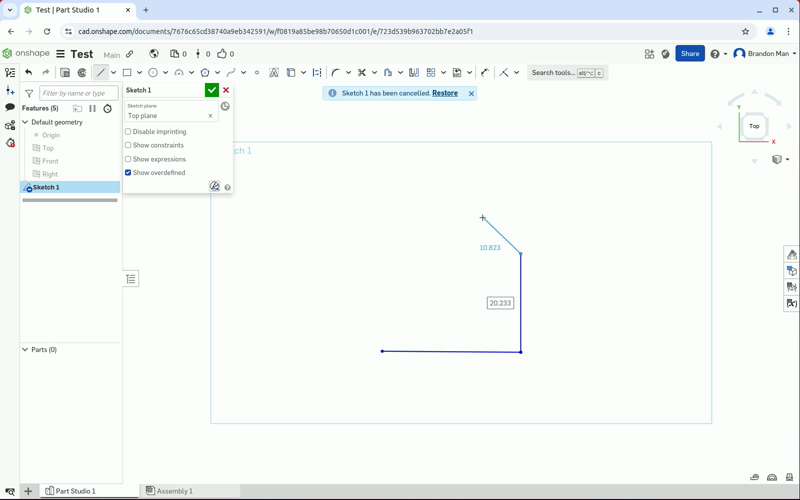
click(482, 217)
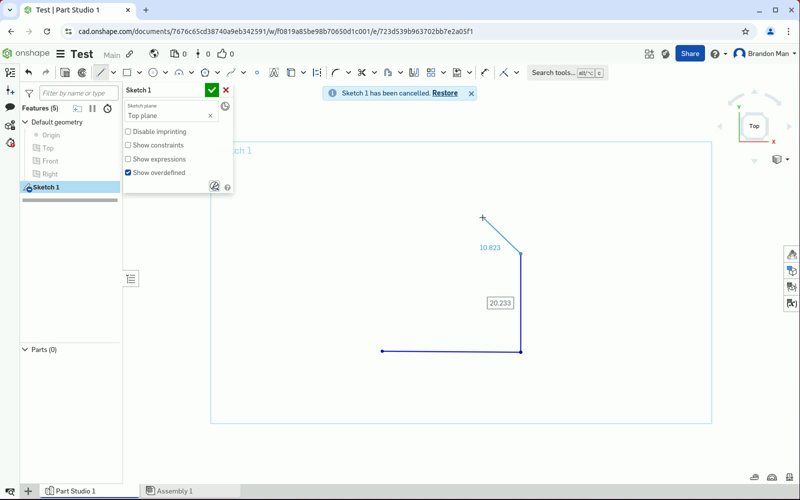
key_up(shift)
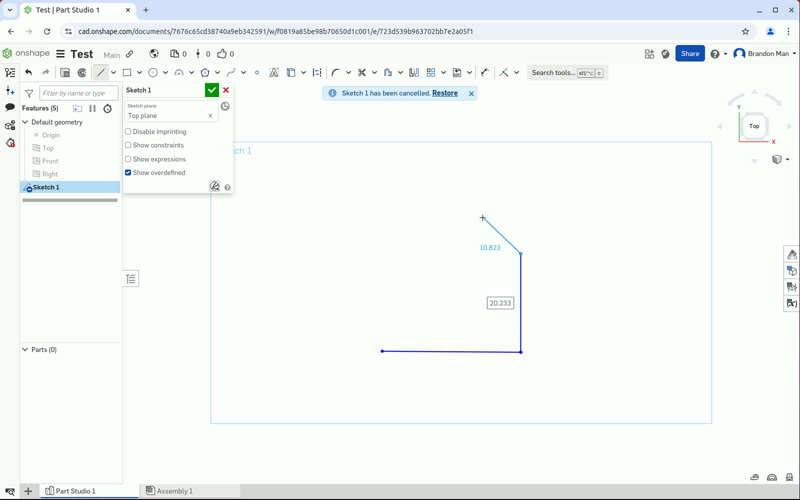
key_down(shift)
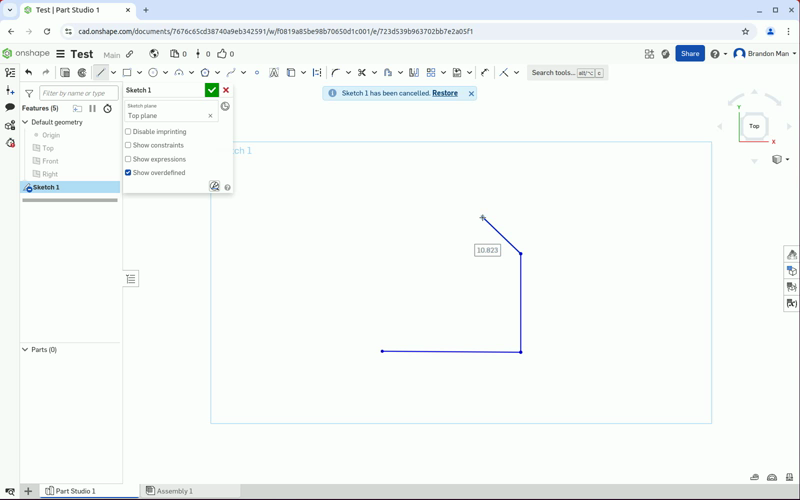
mouse_move(382, 217)
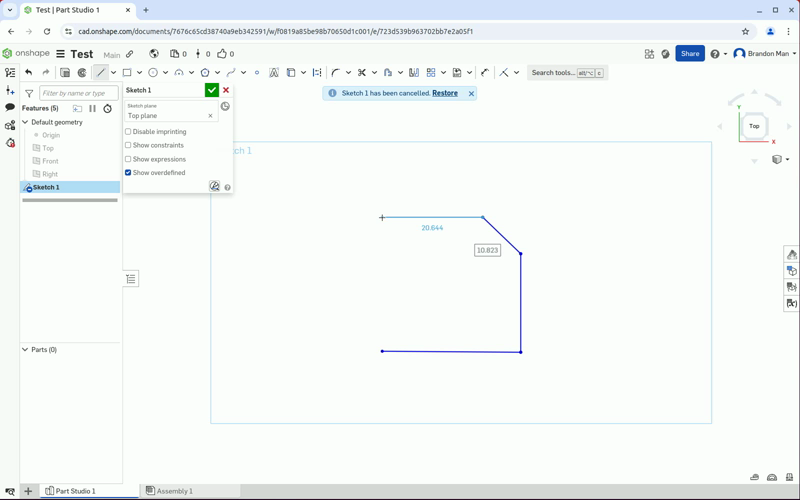
click(382, 217)
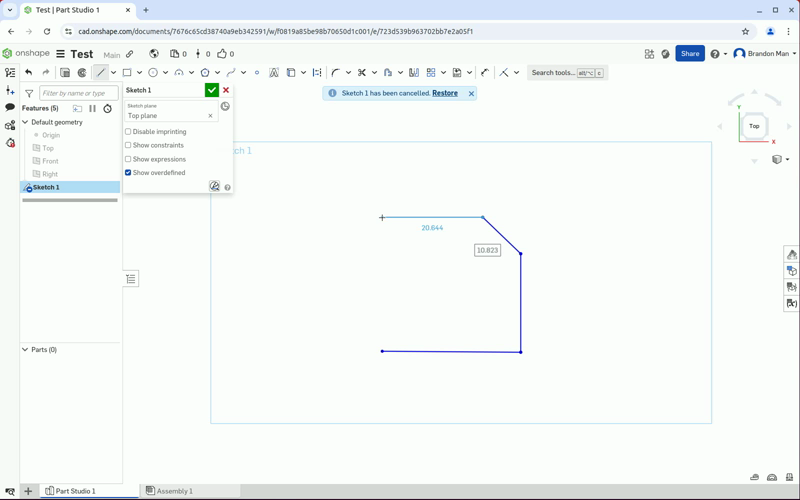
key_up(shift)
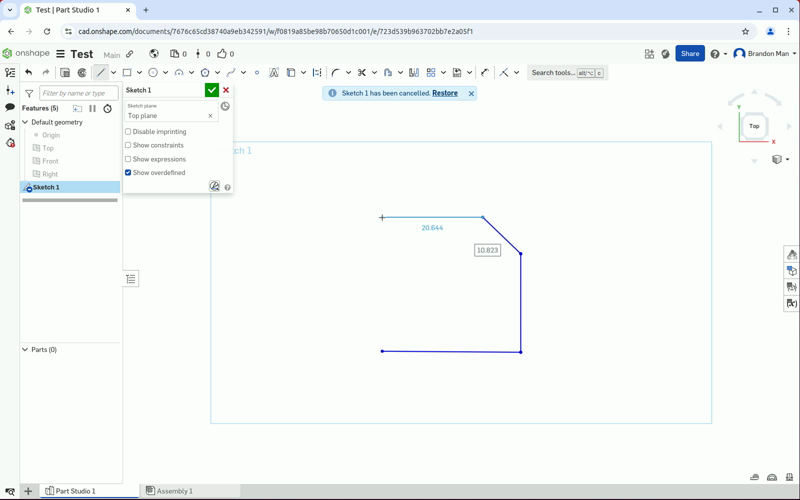
key_down(shift)
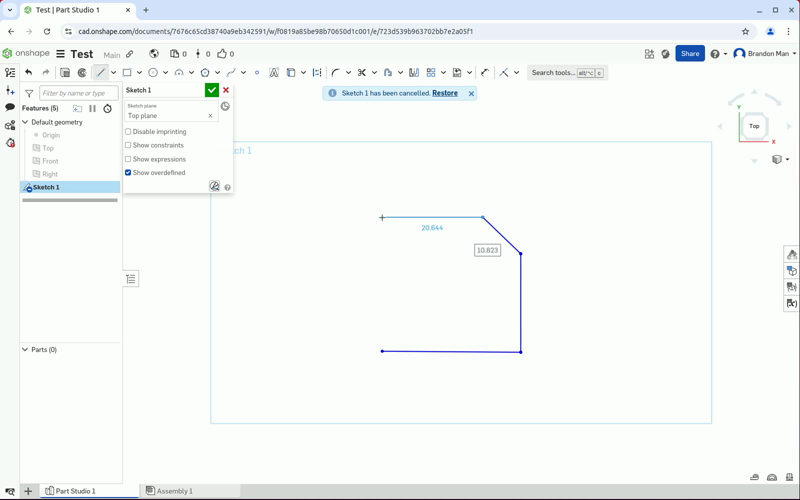
mouse_move(382, 351)
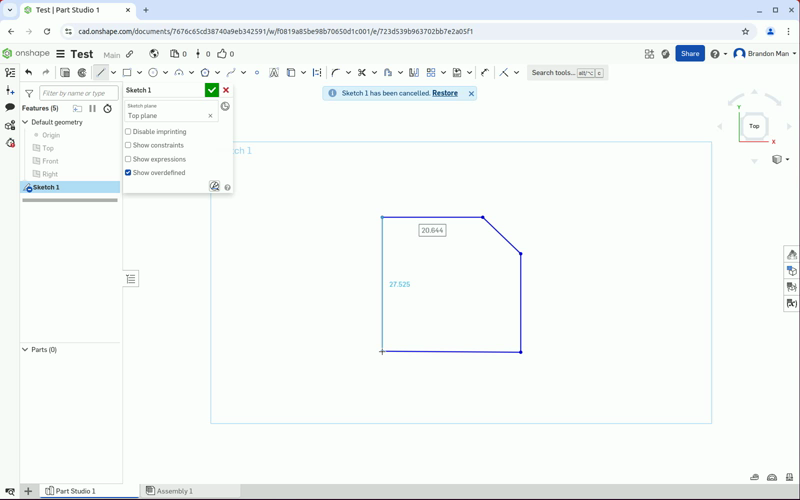
key_up(shift)
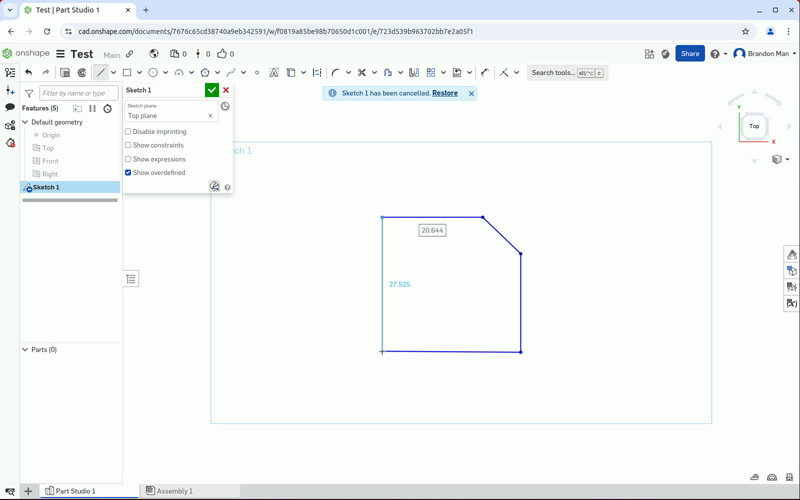
click(382, 351)
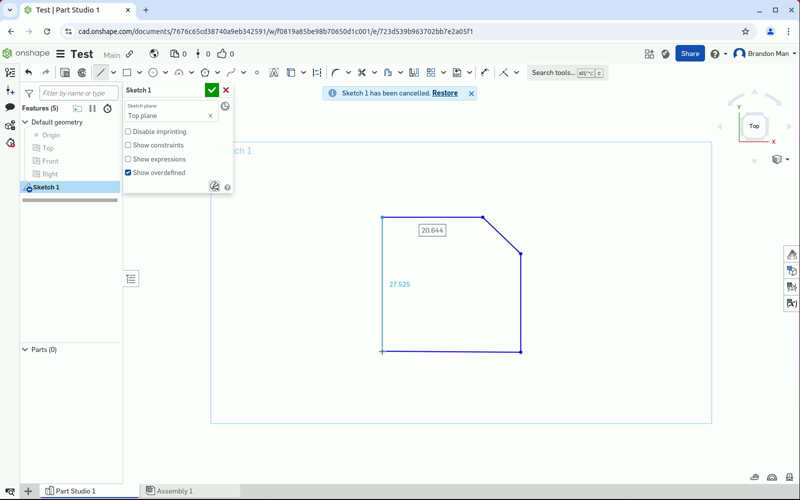
key(esc)
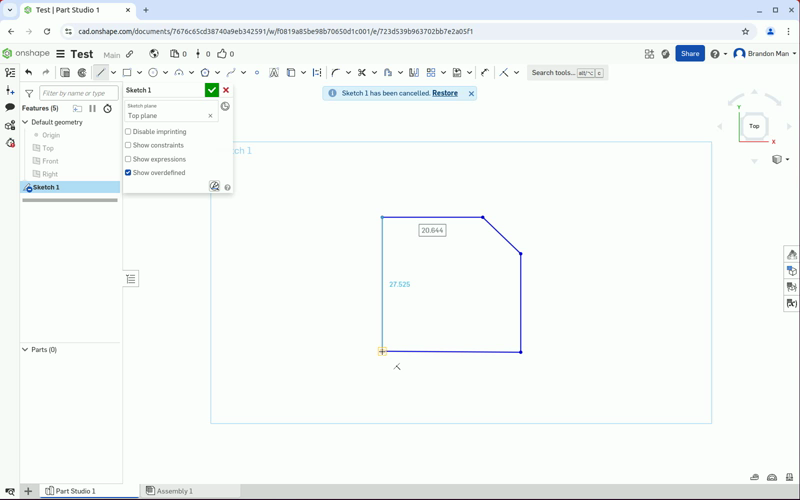
mouse_move(491, 247)
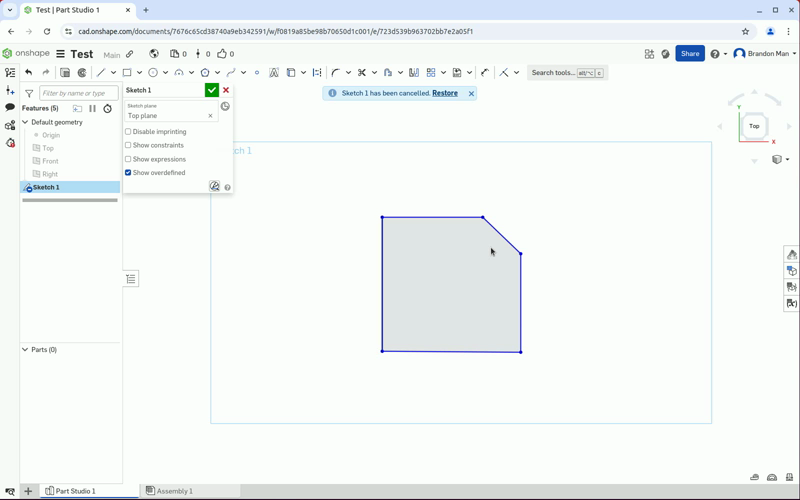
click(491, 247)
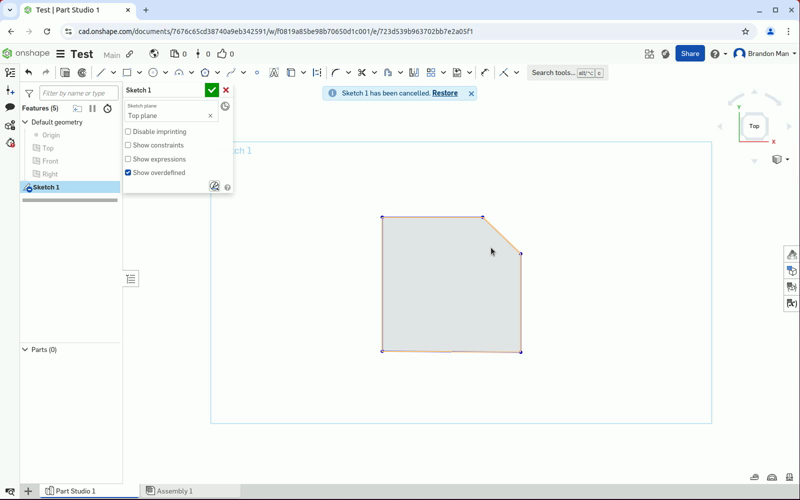
mouse_move(73, 352)
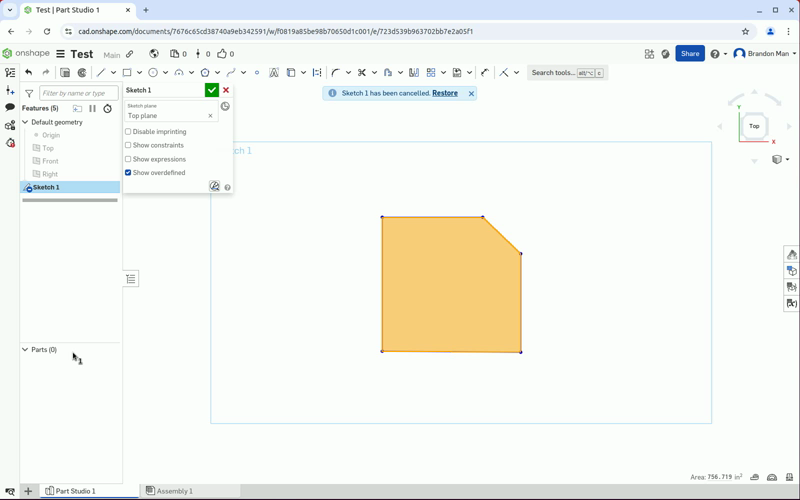
key(shift+y)
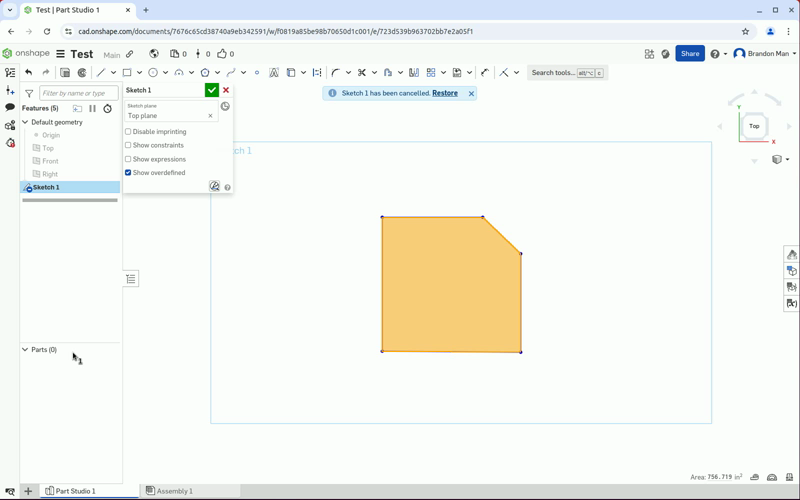
key(shift+e)
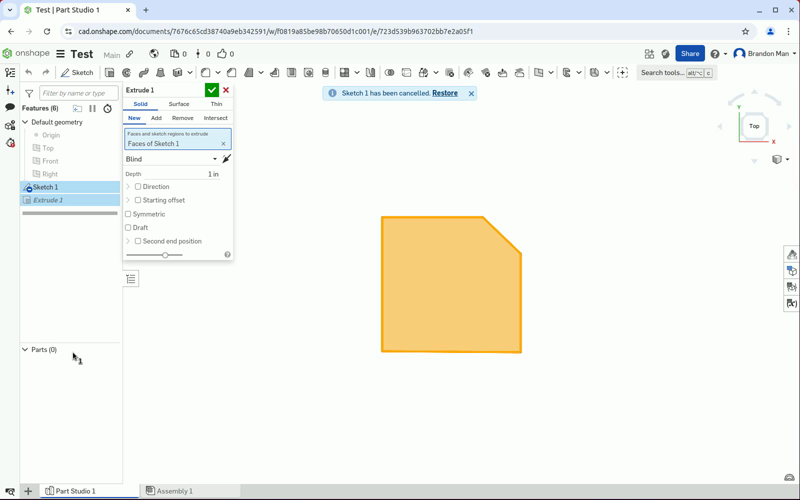
mouse_move(143, 106)
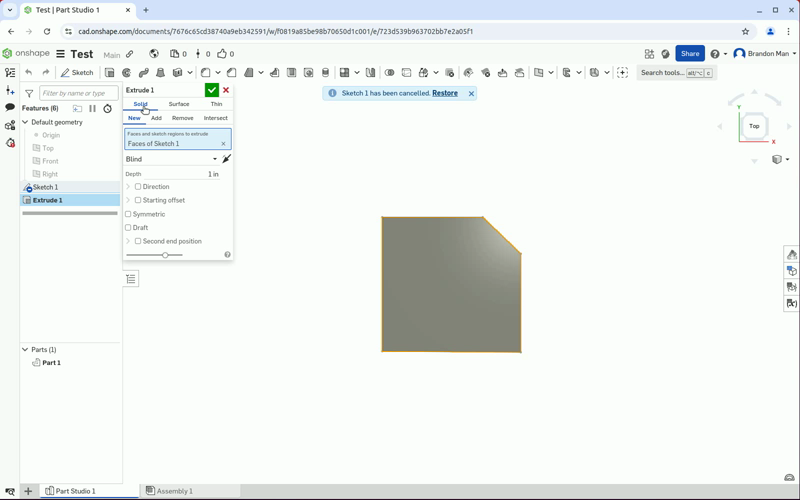
click(143, 106)
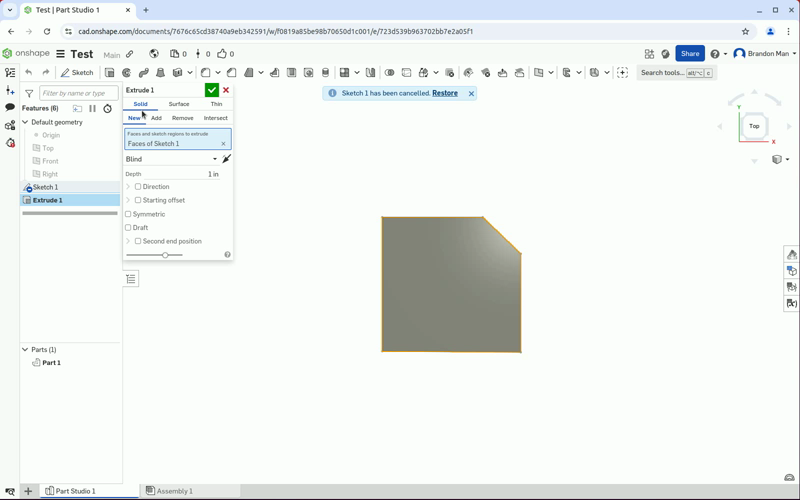
mouse_move(137, 120)
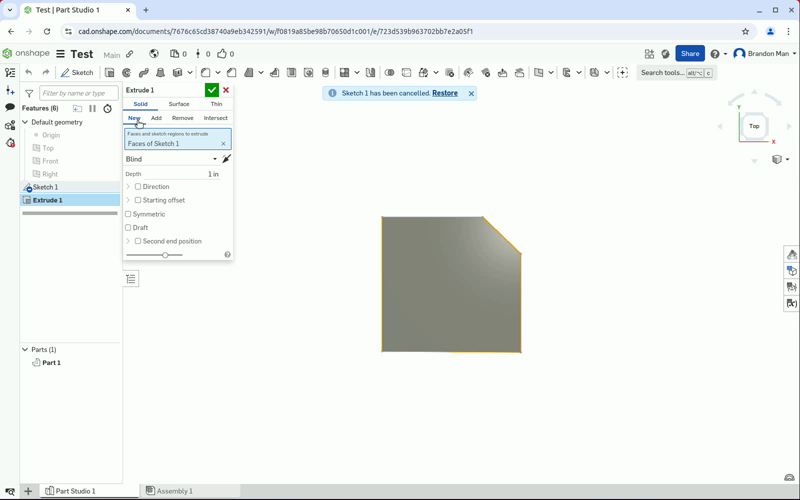
click(137, 120)
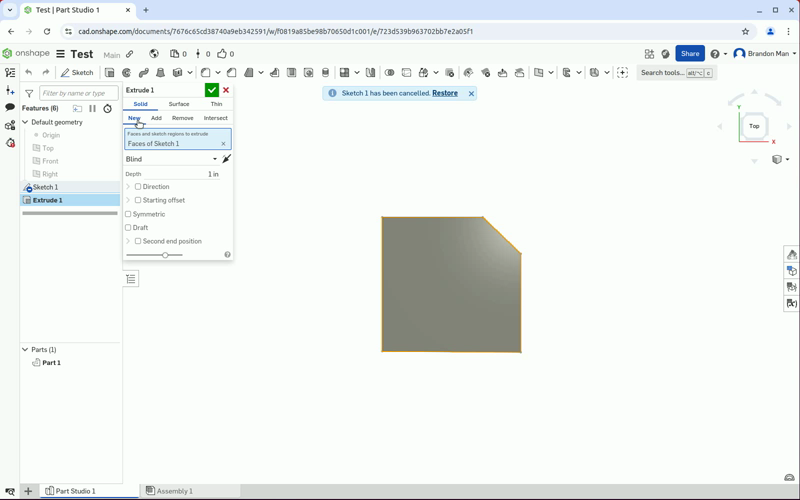
key(tab, 4)
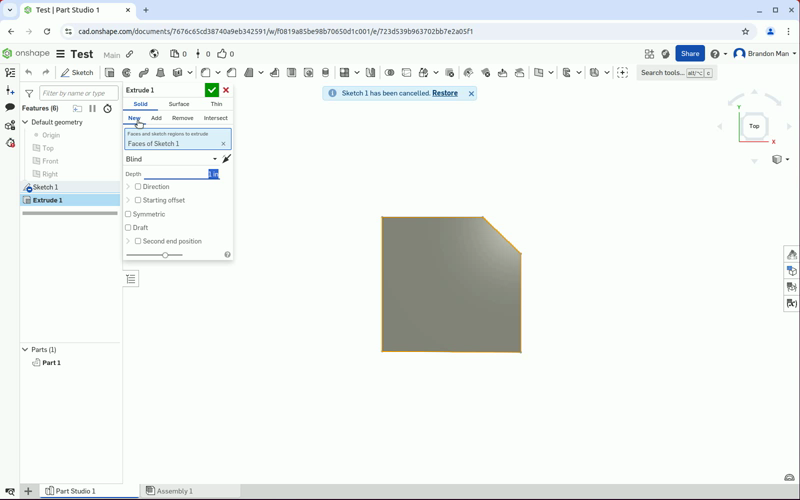
text(0.722)
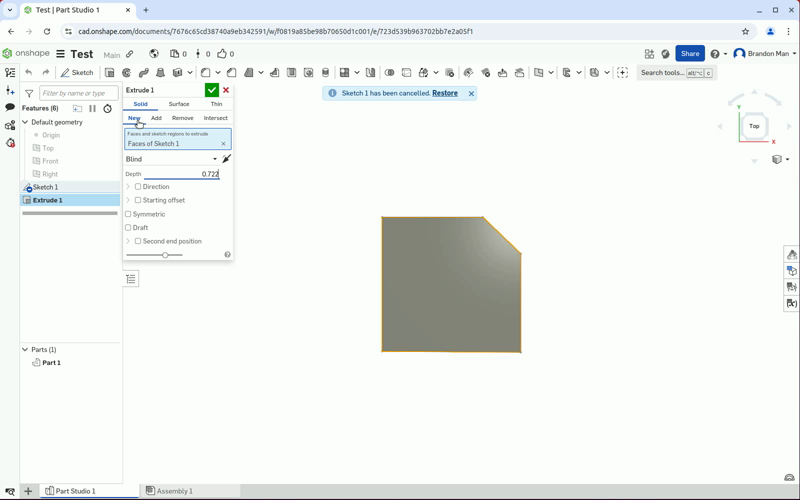
key(enter)
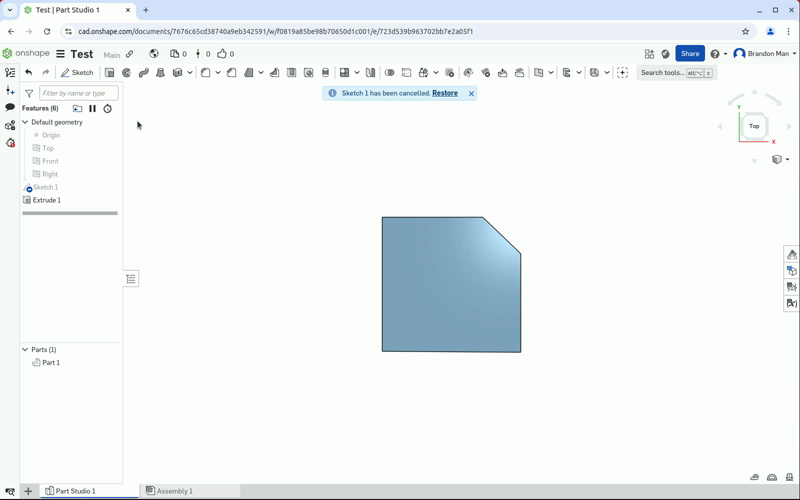
key(shift+h)
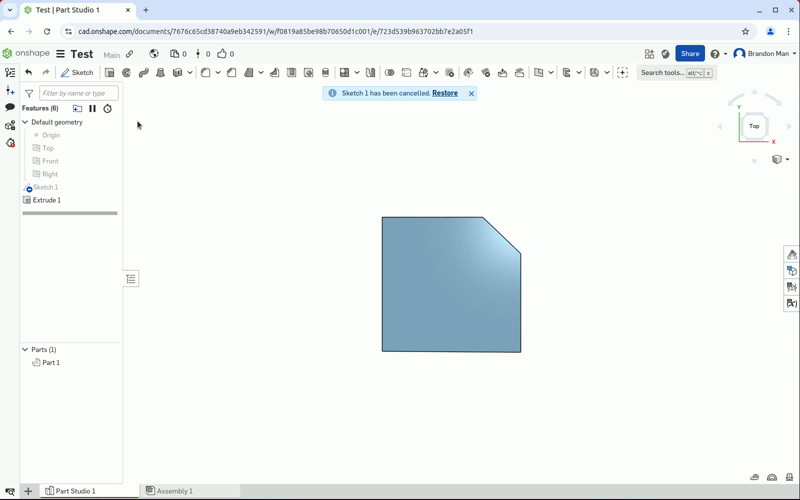
key(shift+h)
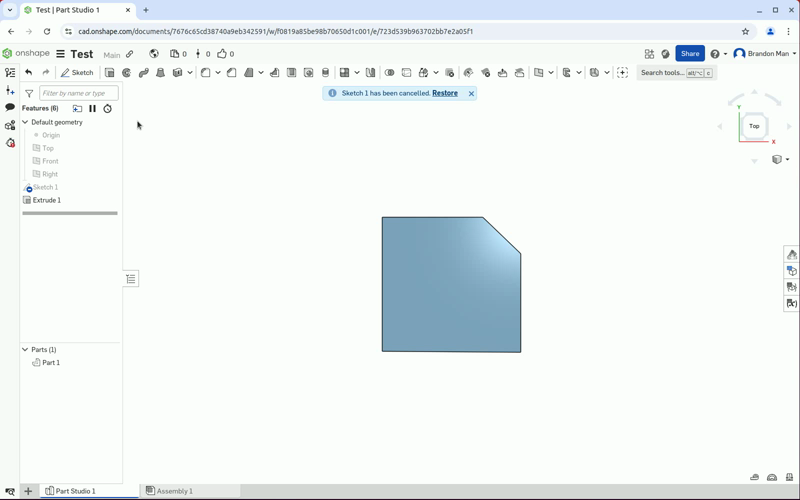
mouse_move(73, 189)
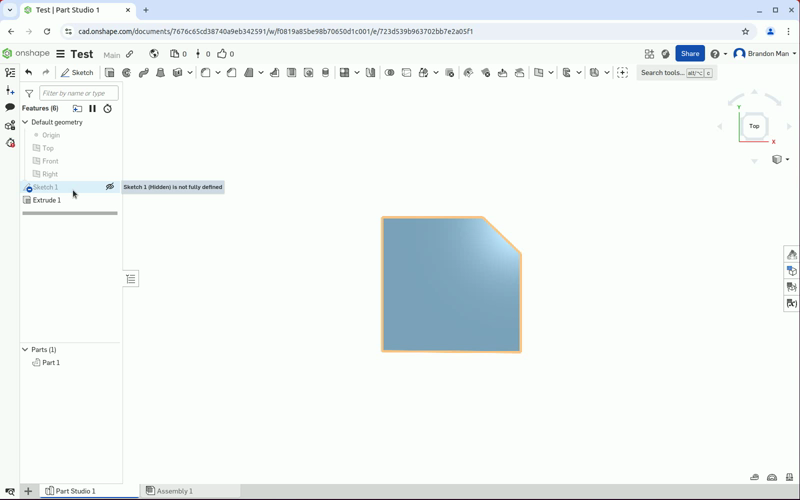
click(73, 189)
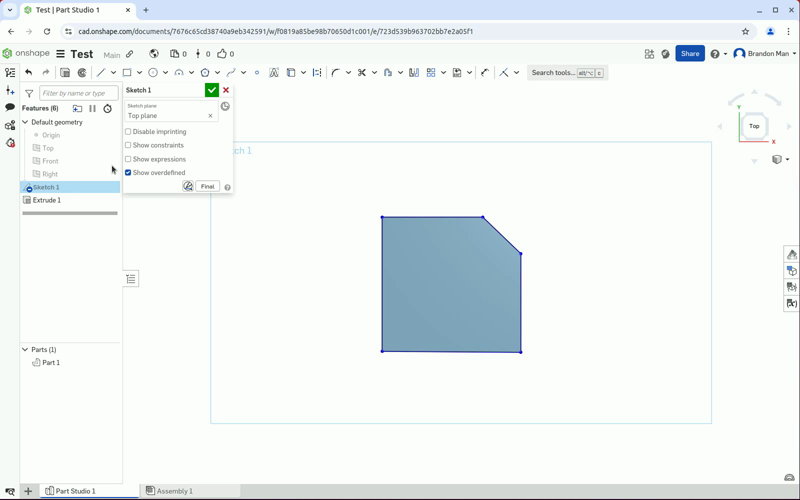
mouse_move(229, 92)
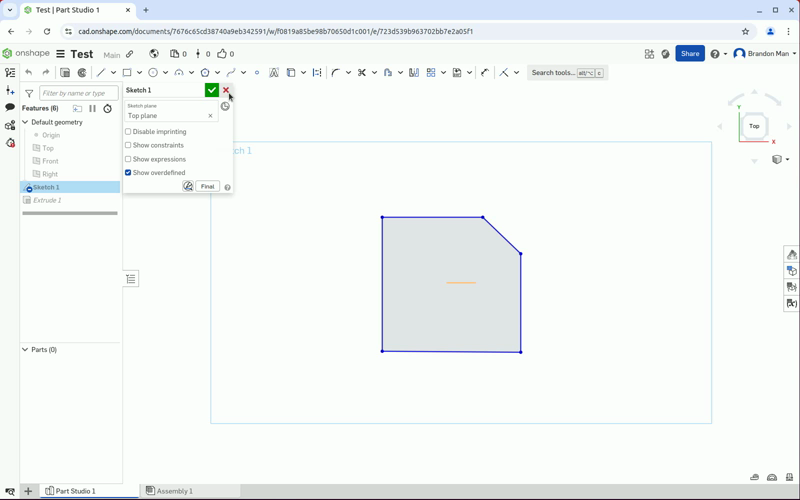
click(229, 92)
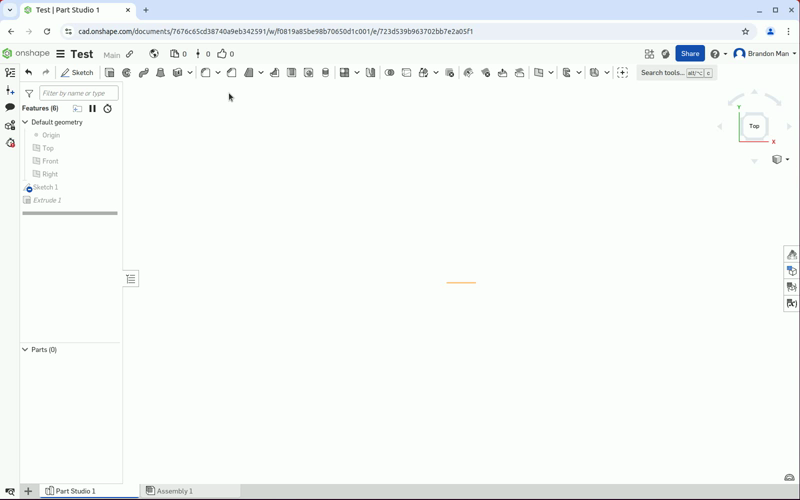
mouse_move(541, 75)
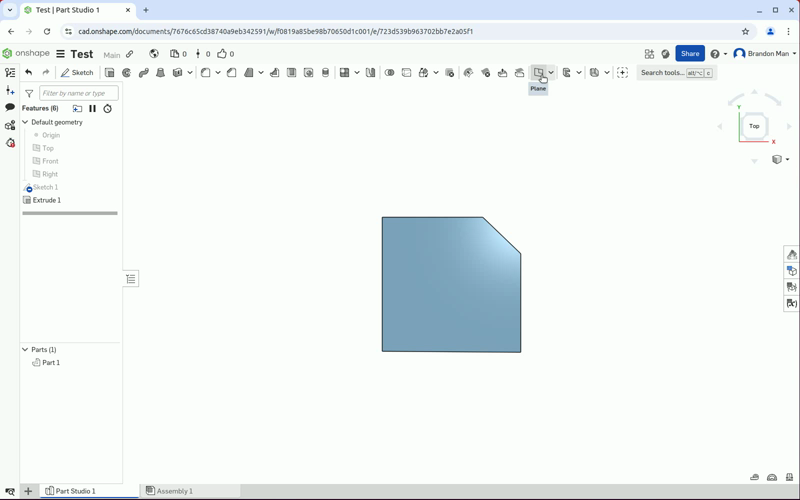
click(541, 75)
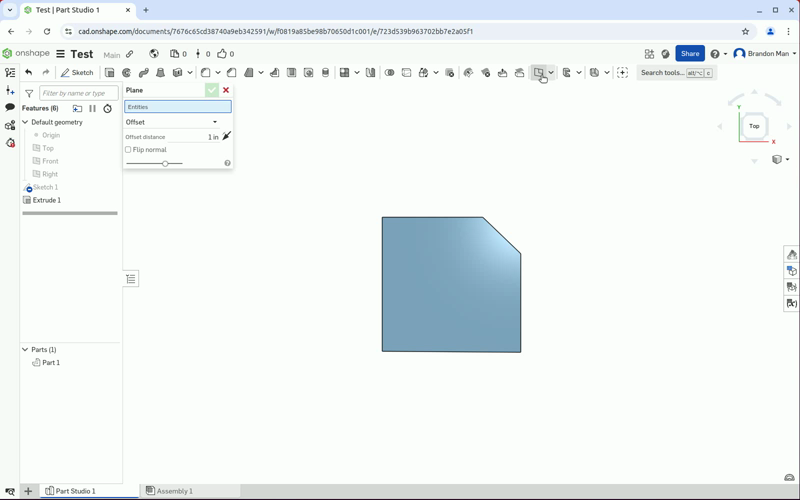
mouse_move(73, 150)
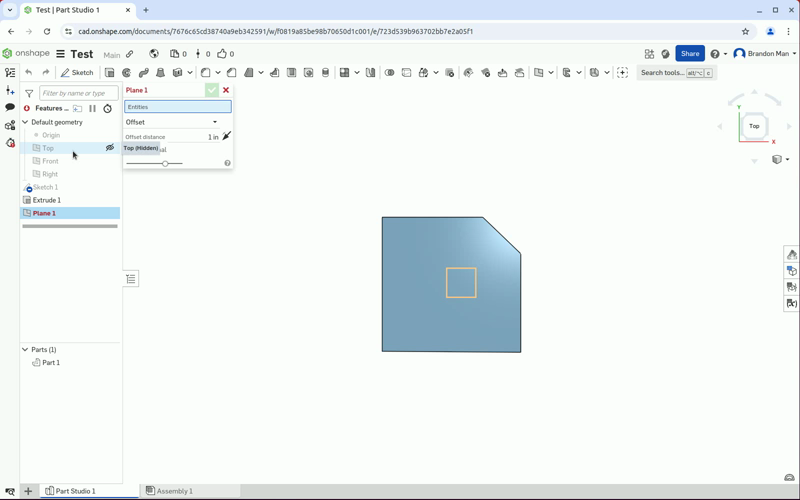
click(73, 150)
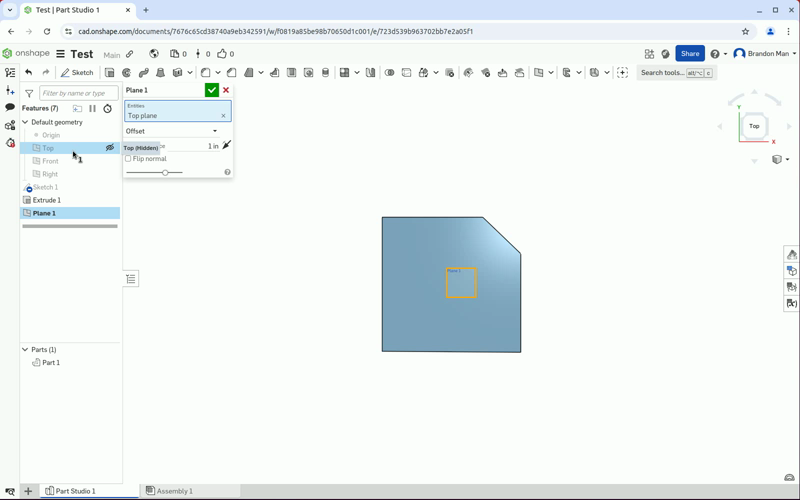
key(tab, 2)
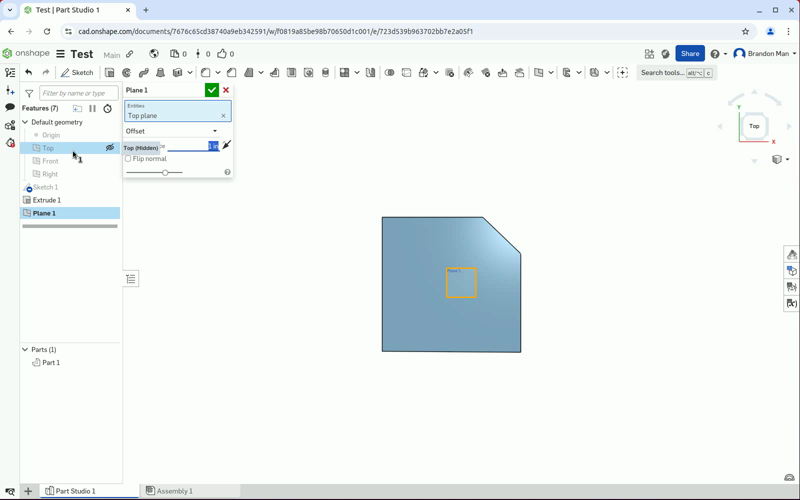
text(0.709)
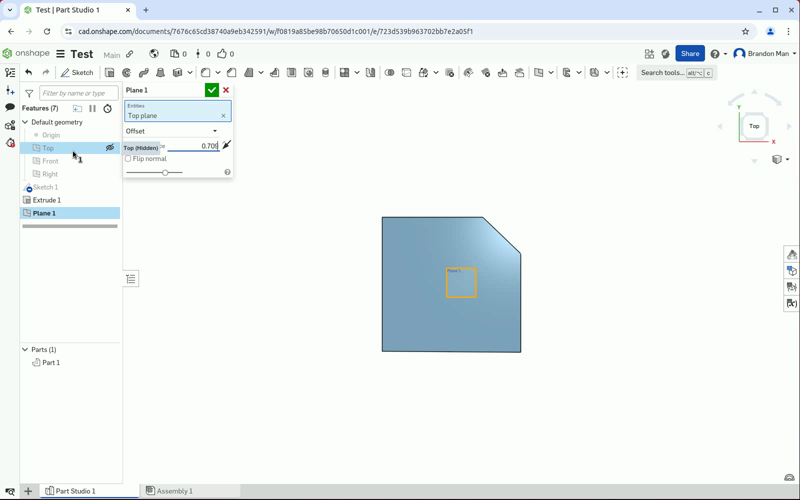
key(enter, 2)
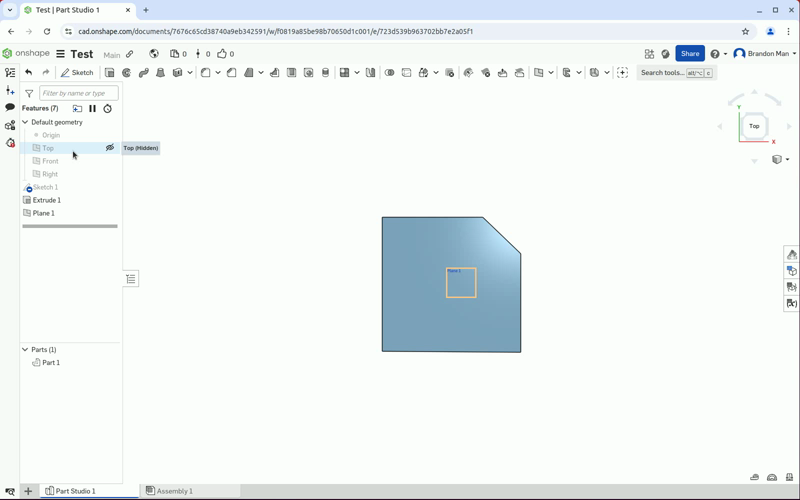
key(shift+s)
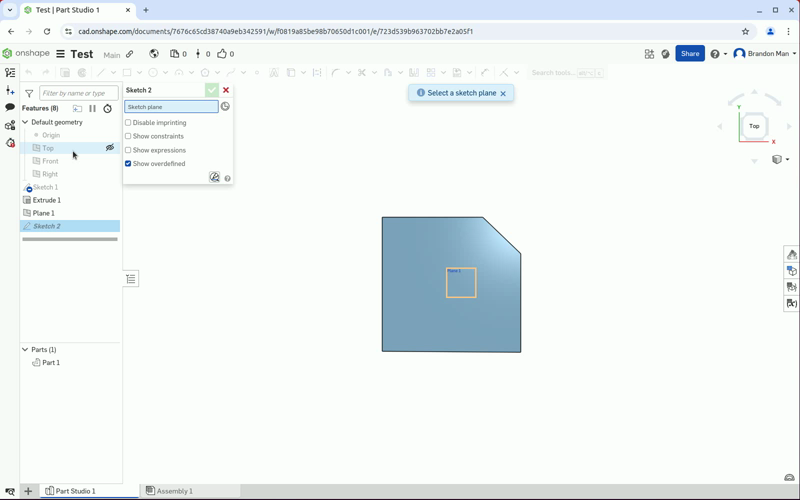
mouse_move(73, 215)
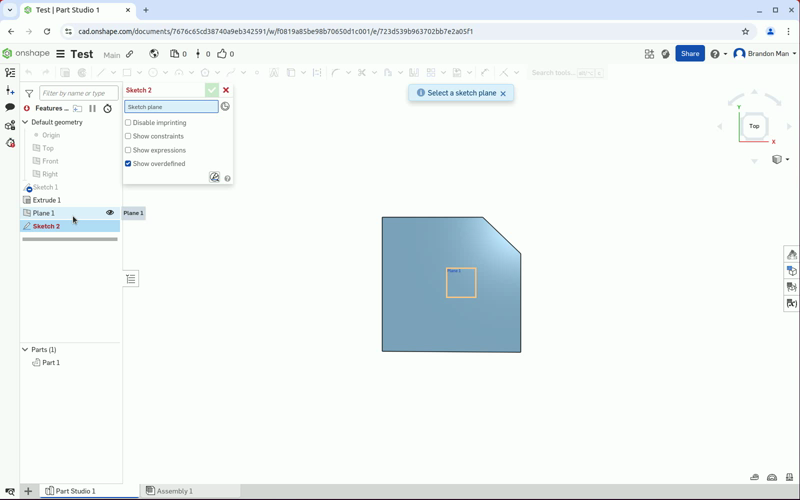
click(73, 215)
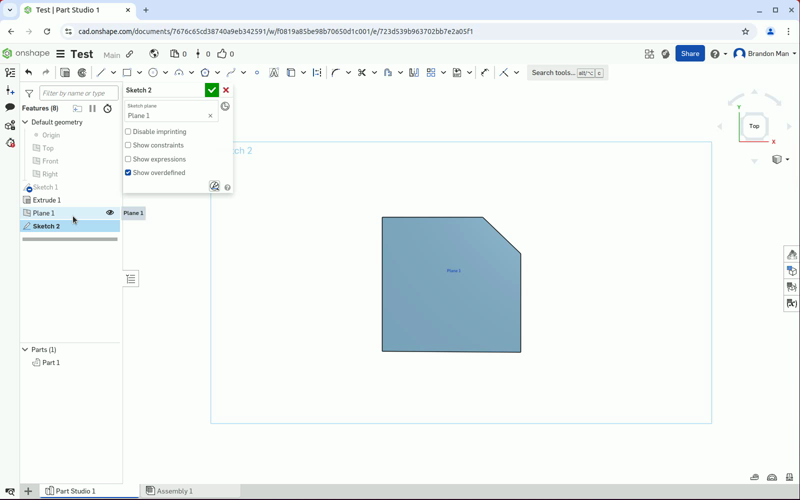
mouse_move(73, 352)
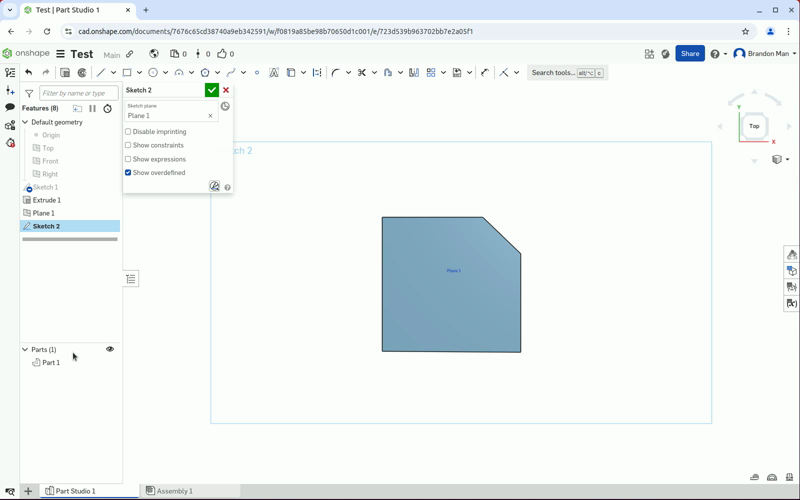
key(y)
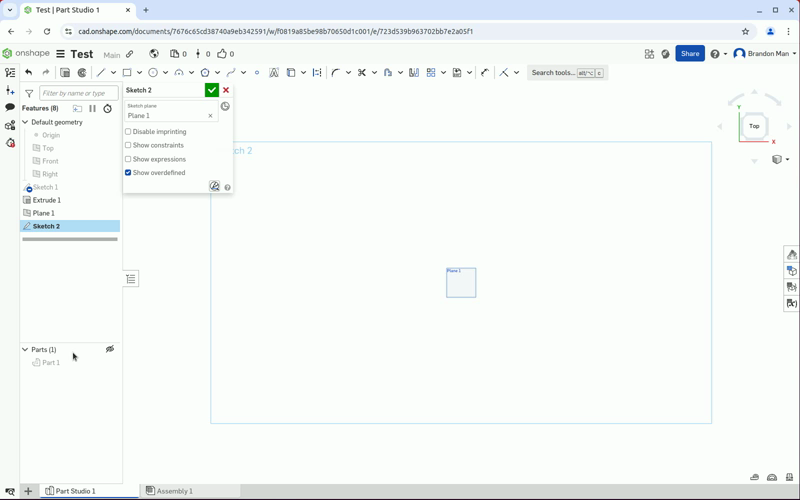
key(l)
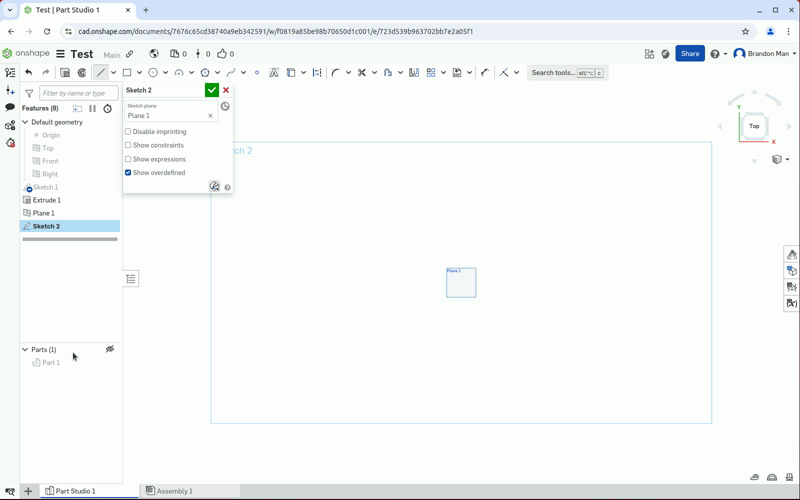
key_down(shift)
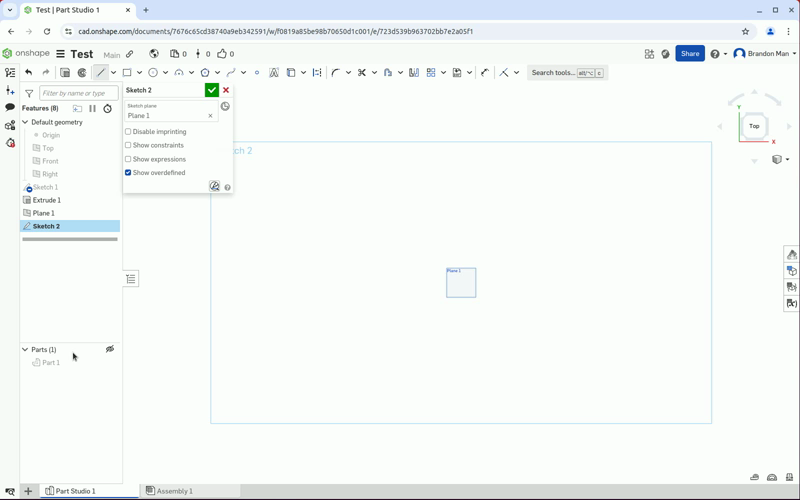
mouse_move(382, 351)
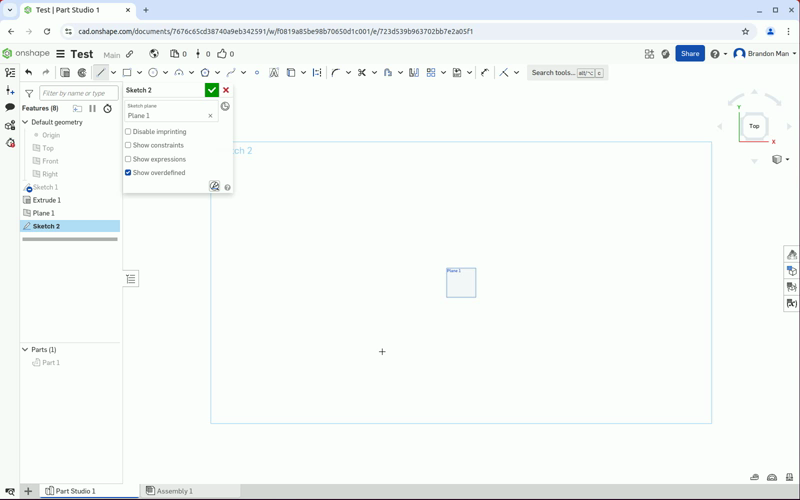
click(382, 351)
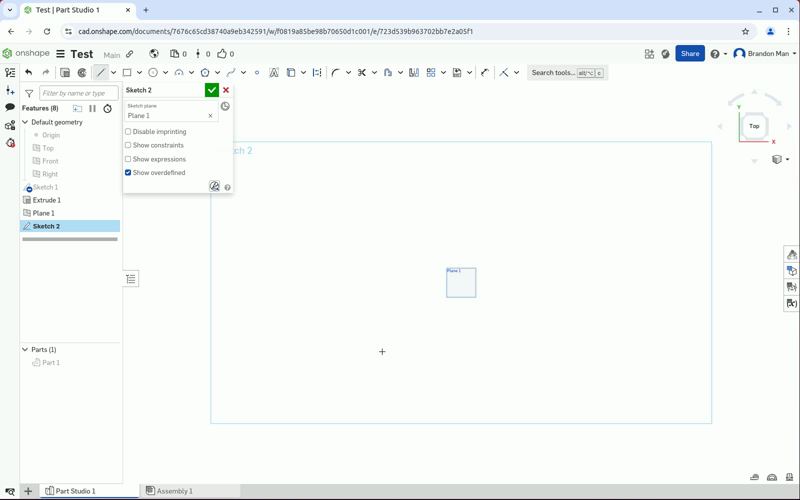
key_up(shift)
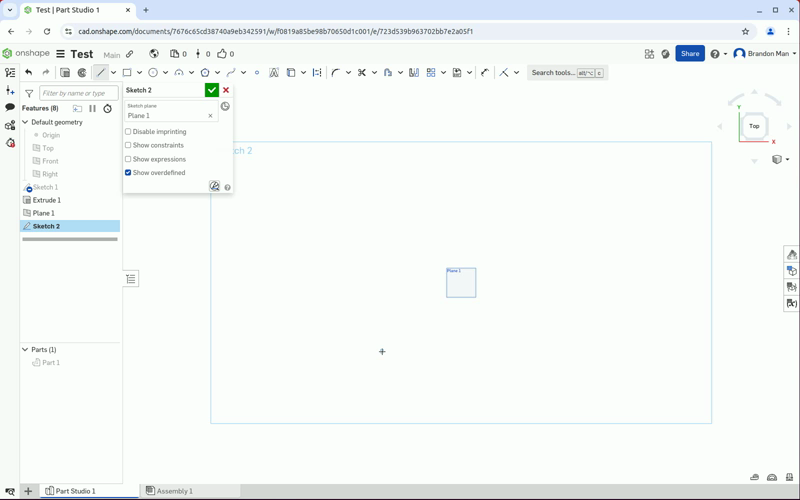
key_down(shift)
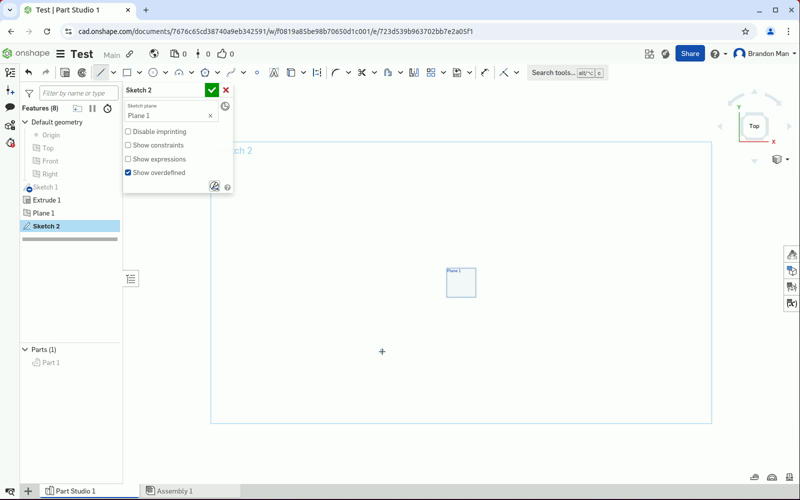
mouse_move(520, 352)
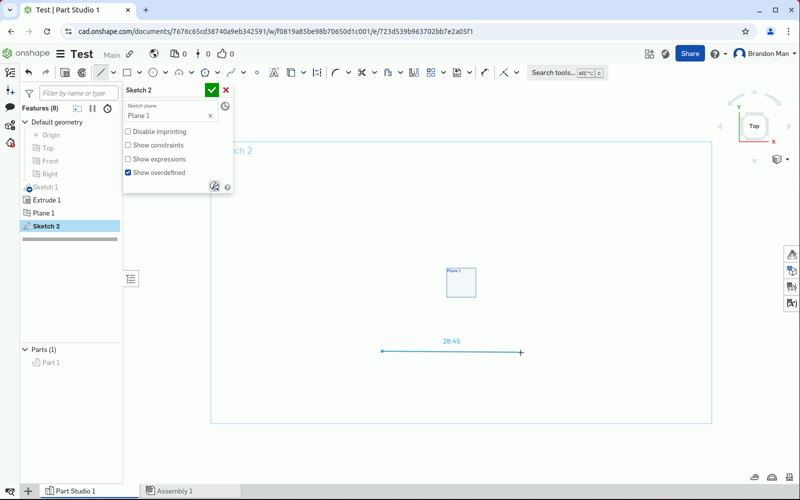
click(520, 352)
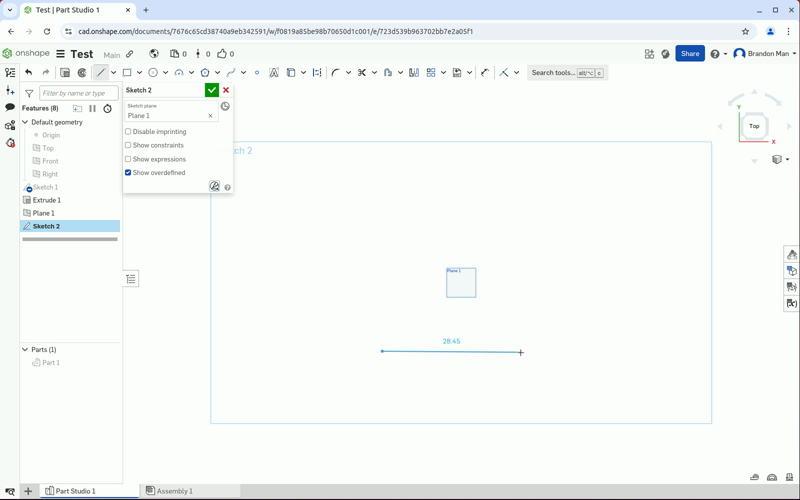
key_up(shift)
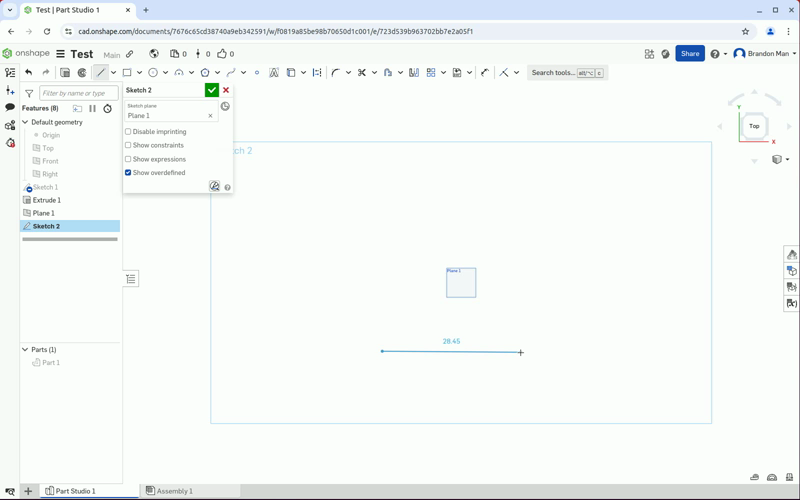
key_down(shift)
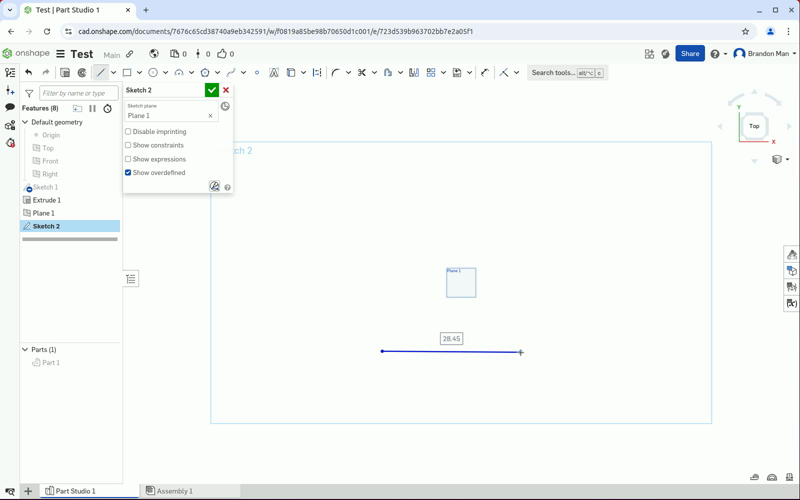
mouse_move(520, 253)
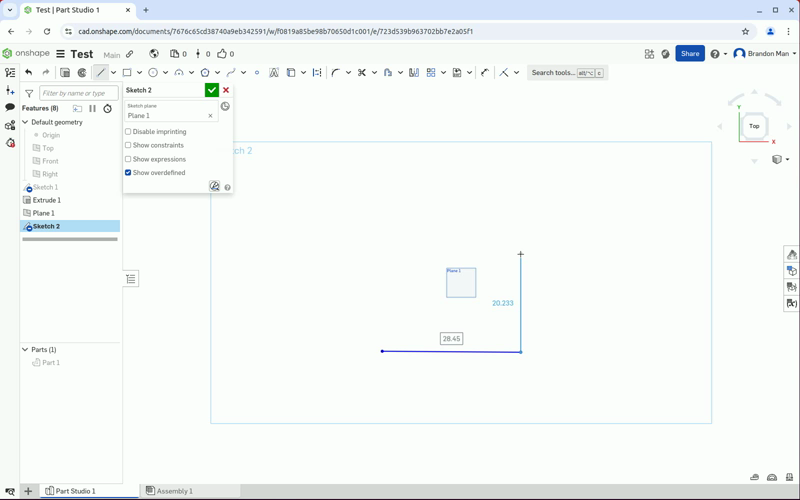
click(520, 253)
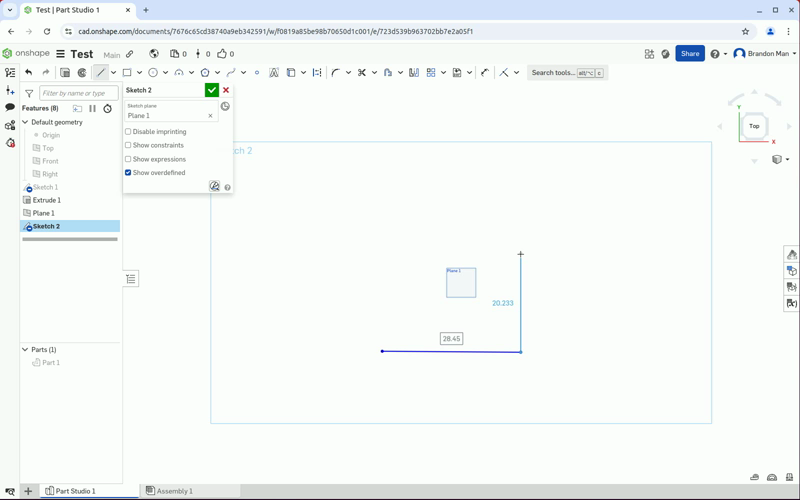
key_up(shift)
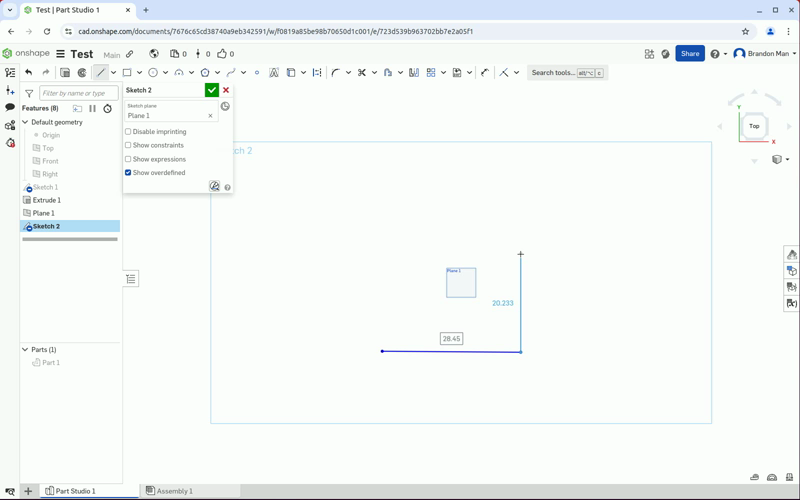
key_down(shift)
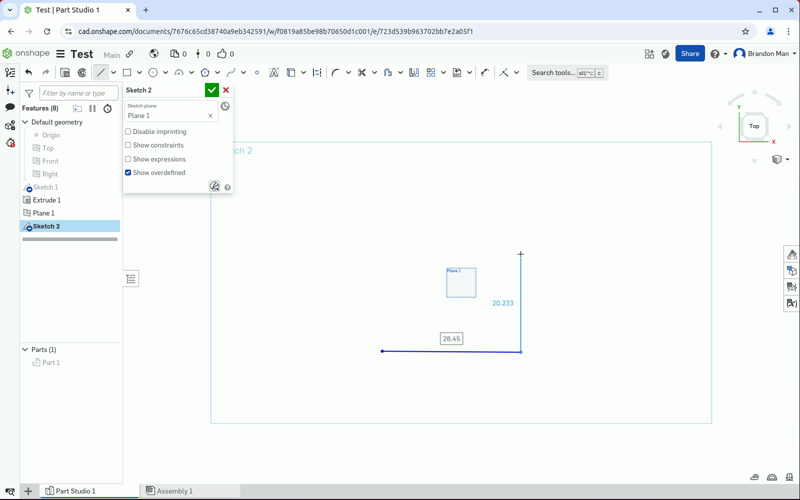
mouse_move(550, 253)
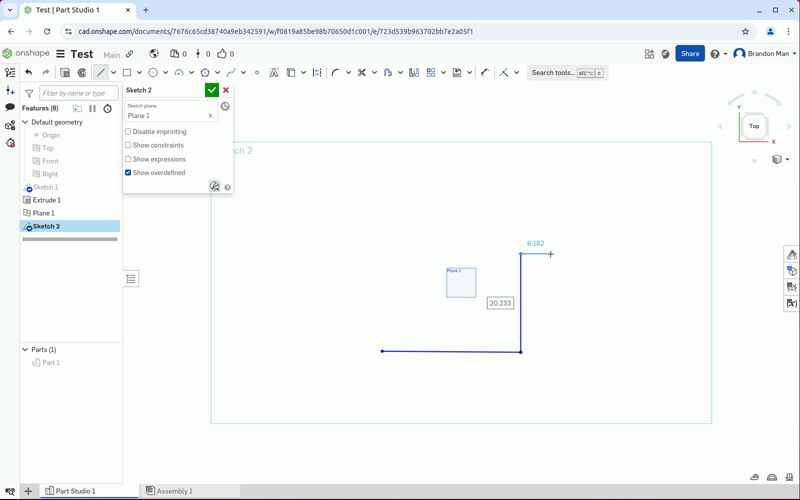
mouse_move(482, 217)
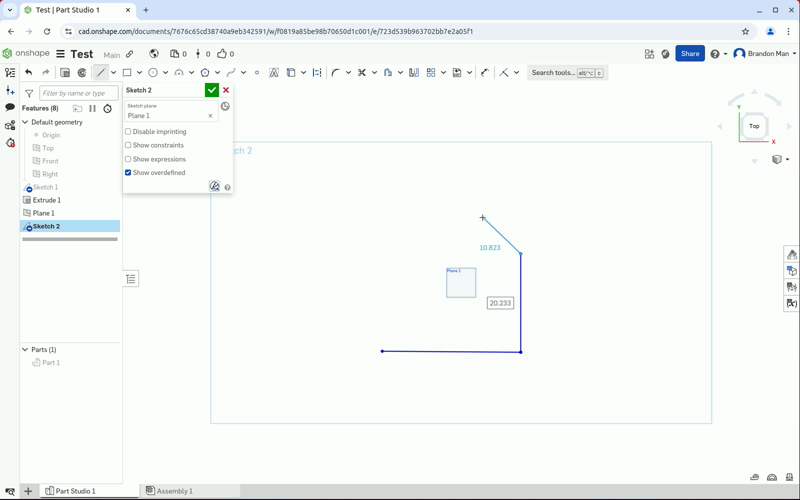
click(482, 217)
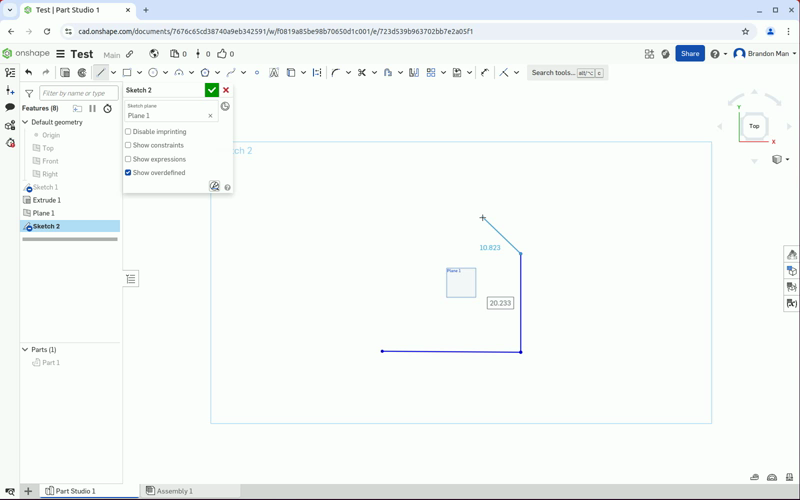
key_up(shift)
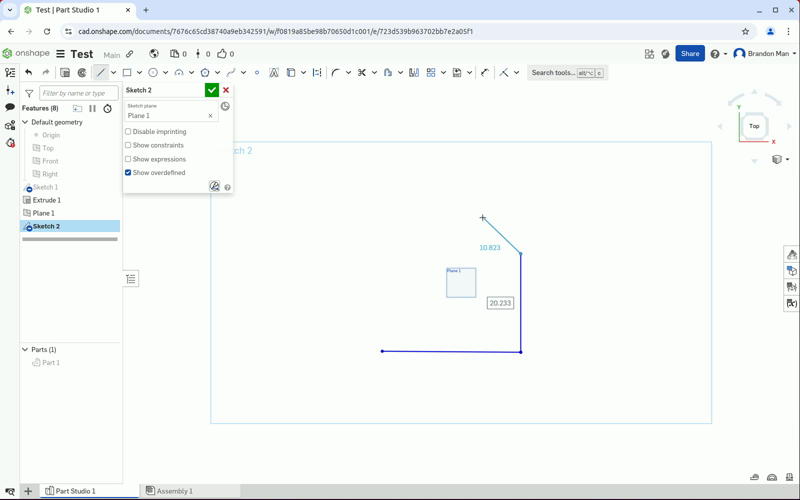
key_down(shift)
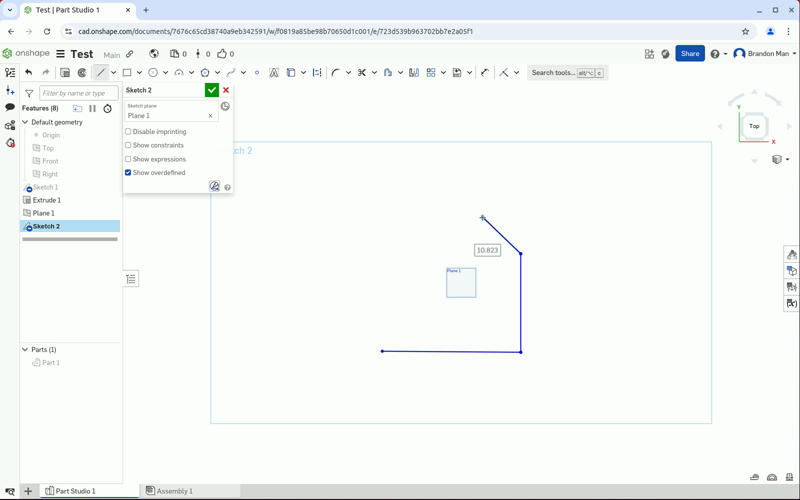
mouse_move(382, 217)
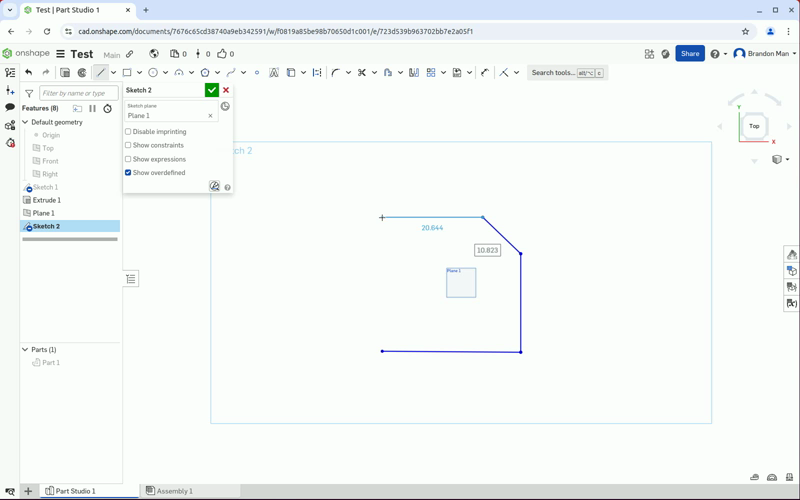
click(382, 217)
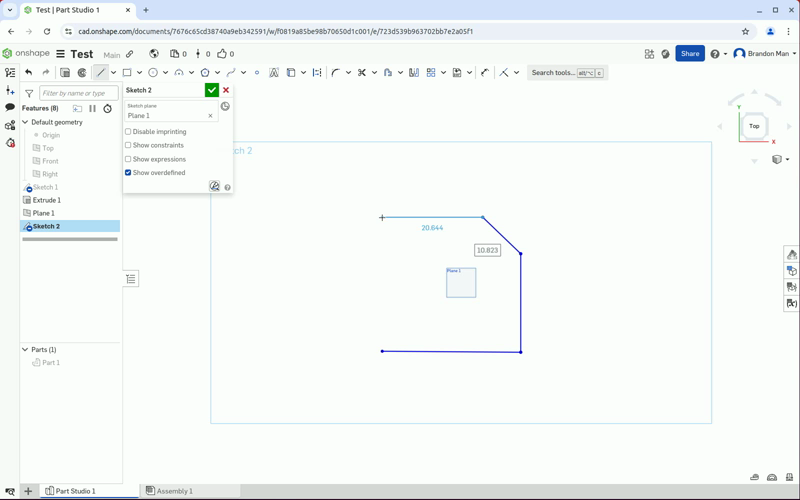
key_up(shift)
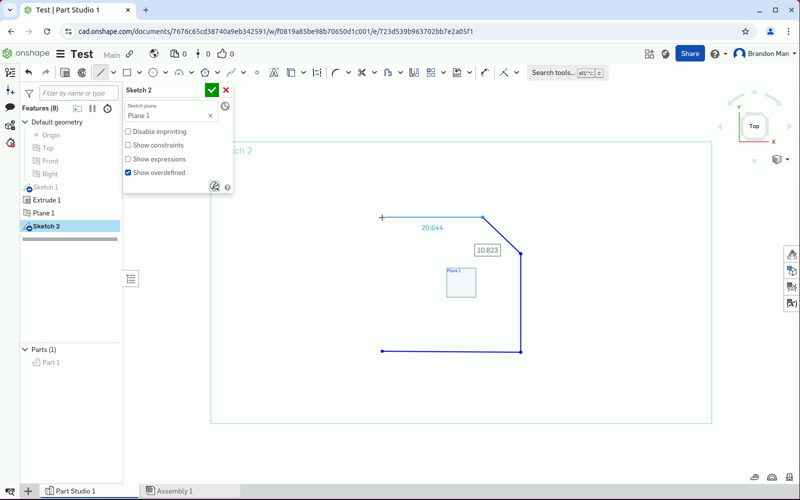
key_down(shift)
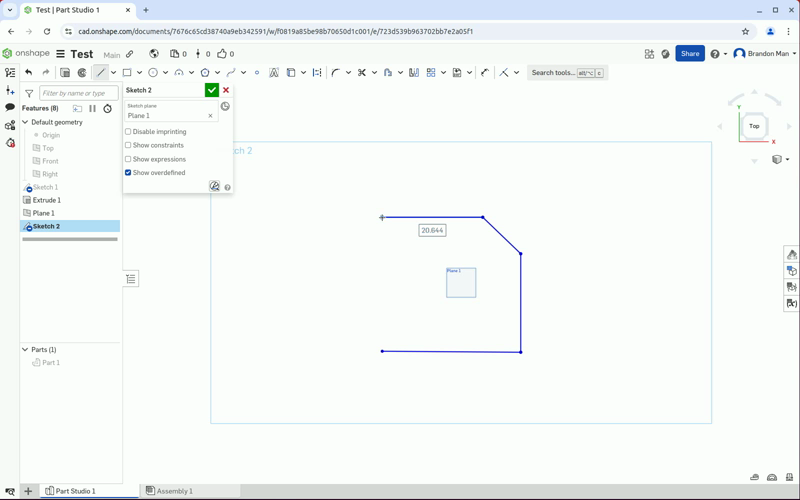
mouse_move(382, 351)
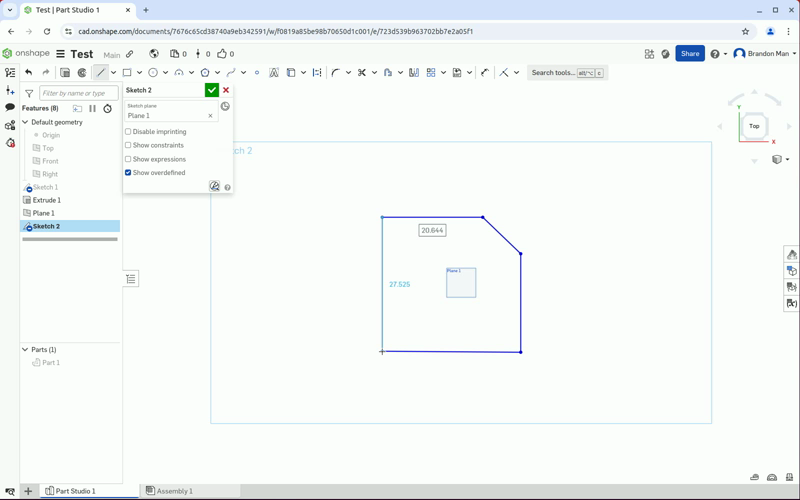
key_up(shift)
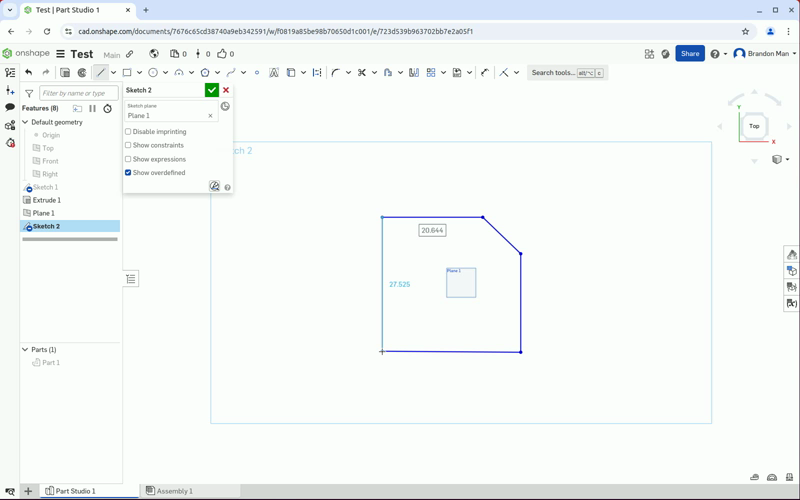
click(382, 351)
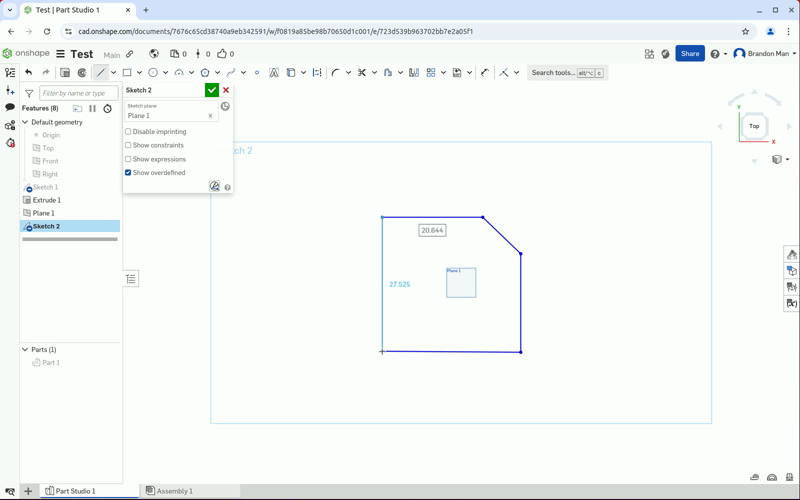
key(esc)
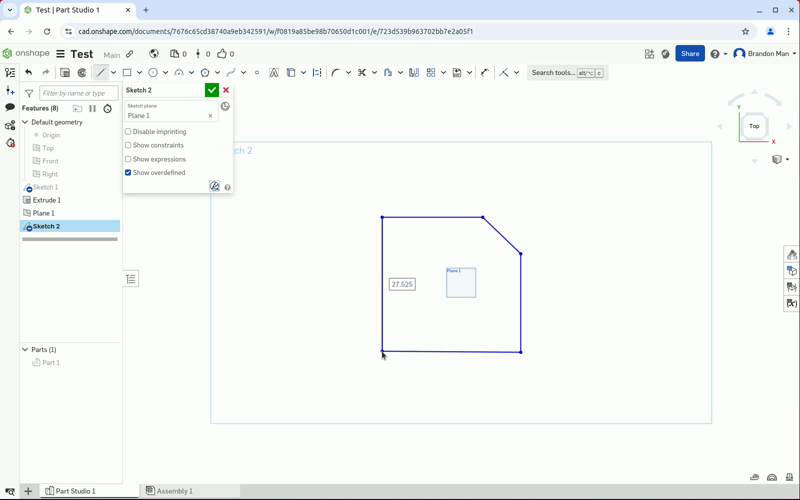
key(l)
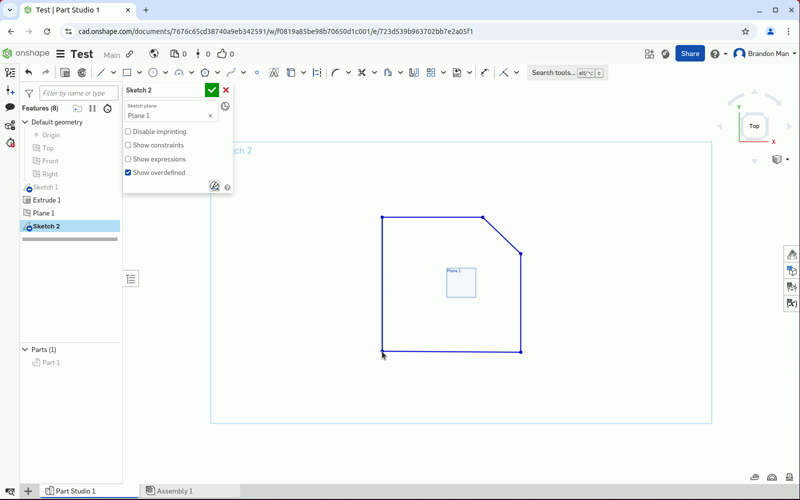
key_down(shift)
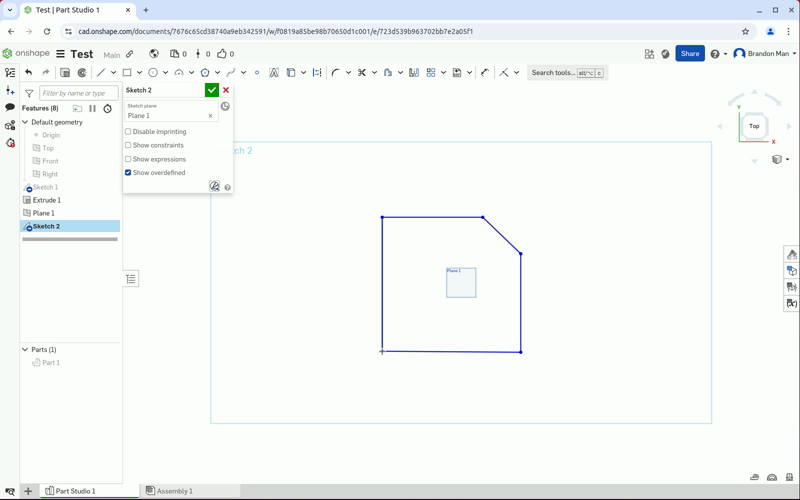
mouse_move(388, 345)
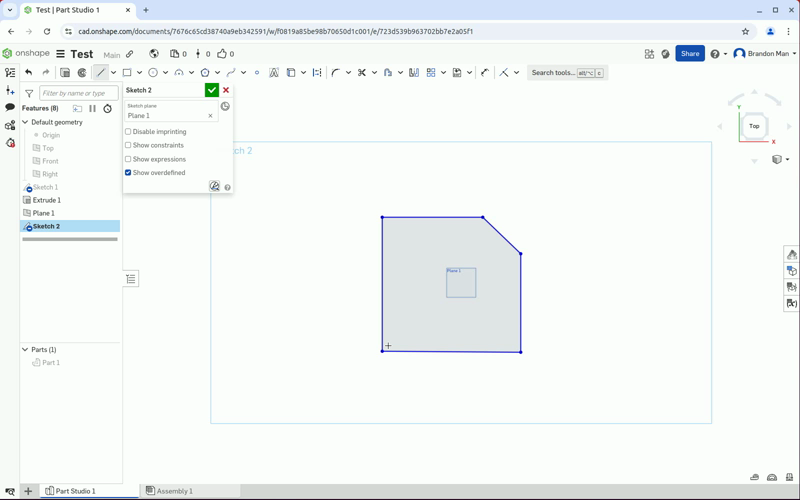
click(388, 345)
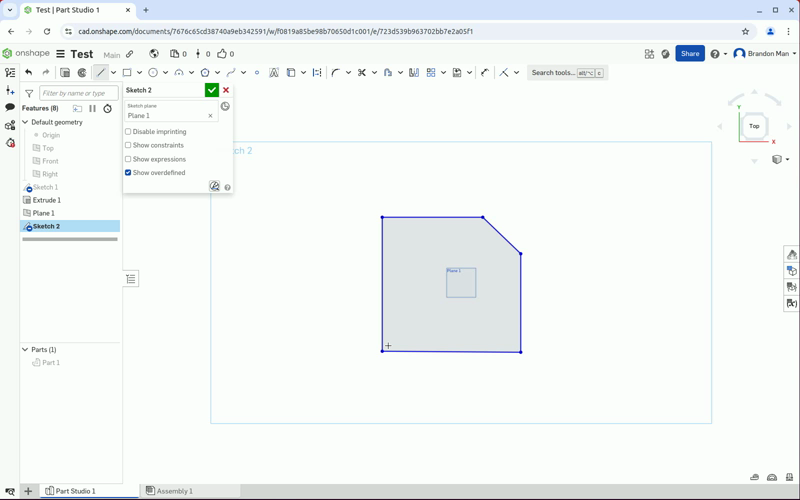
key_up(shift)
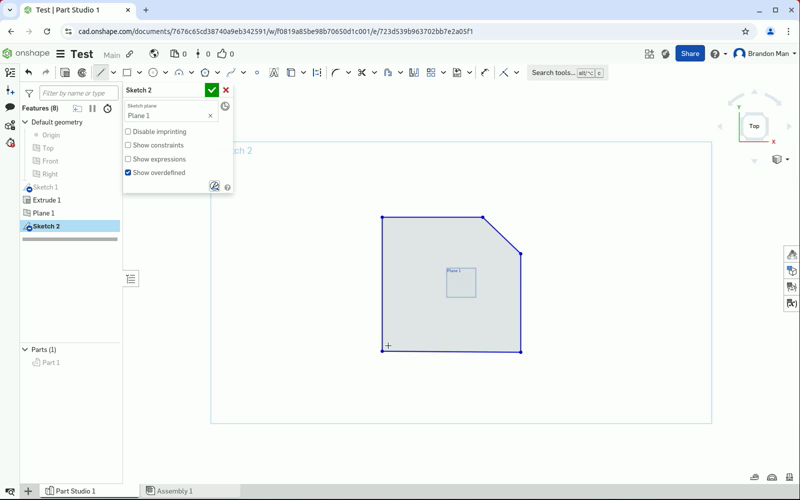
key_down(shift)
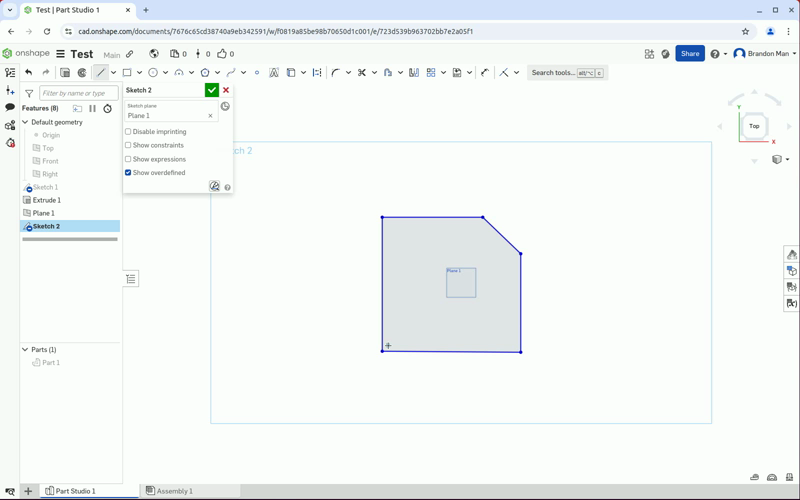
mouse_move(514, 348)
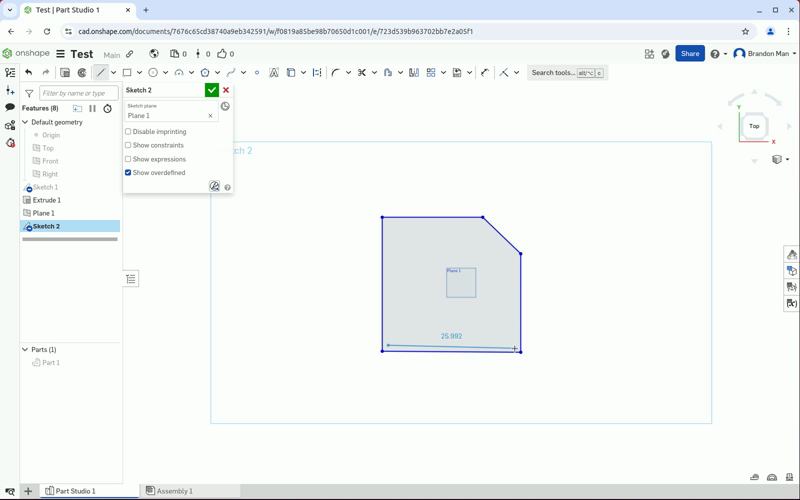
click(514, 348)
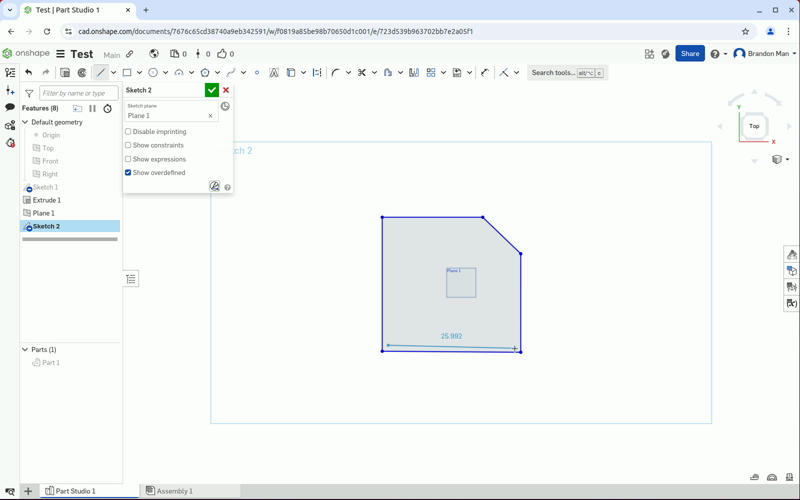
key_up(shift)
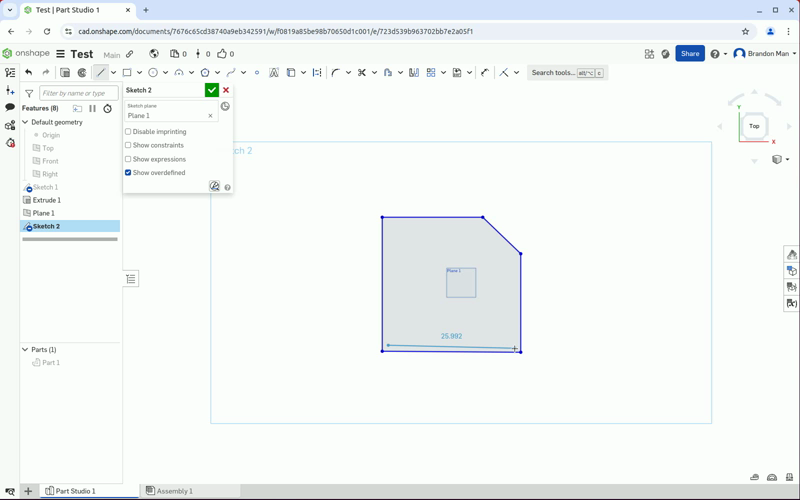
key_down(shift)
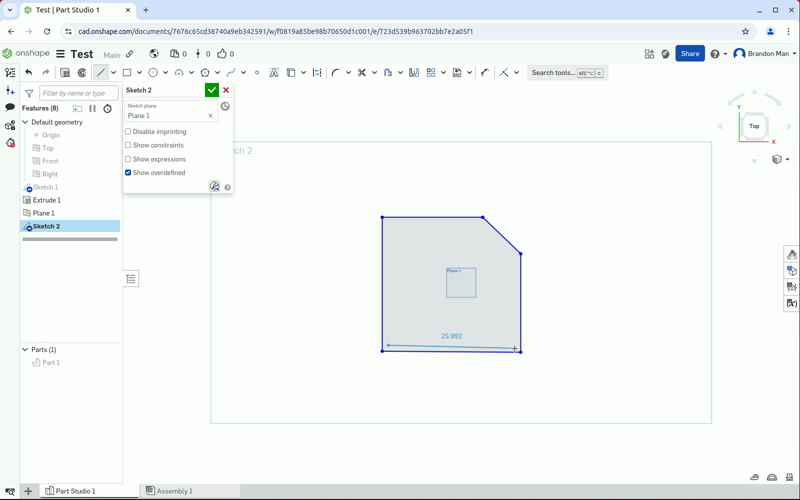
mouse_move(514, 255)
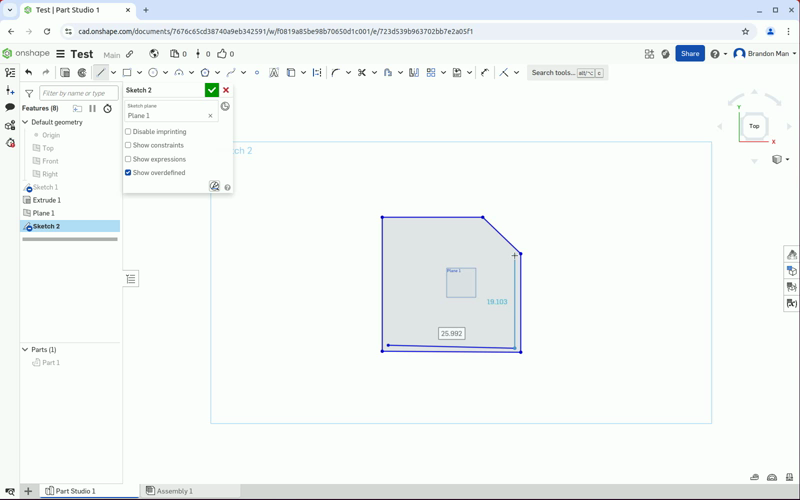
click(514, 255)
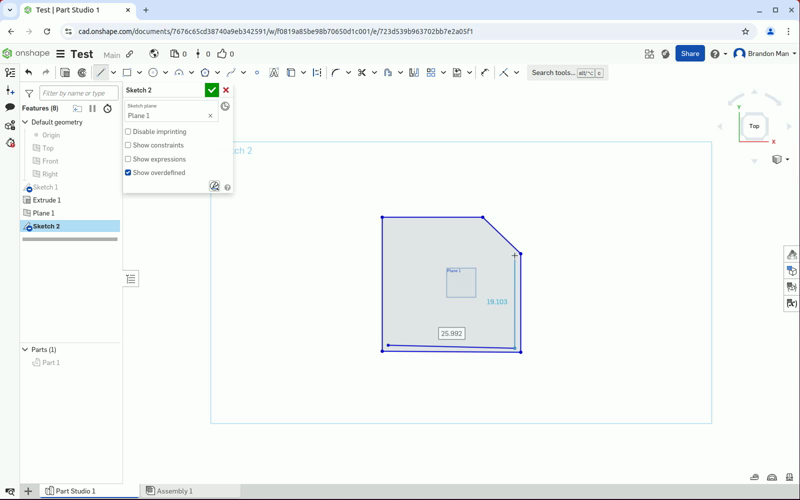
key_up(shift)
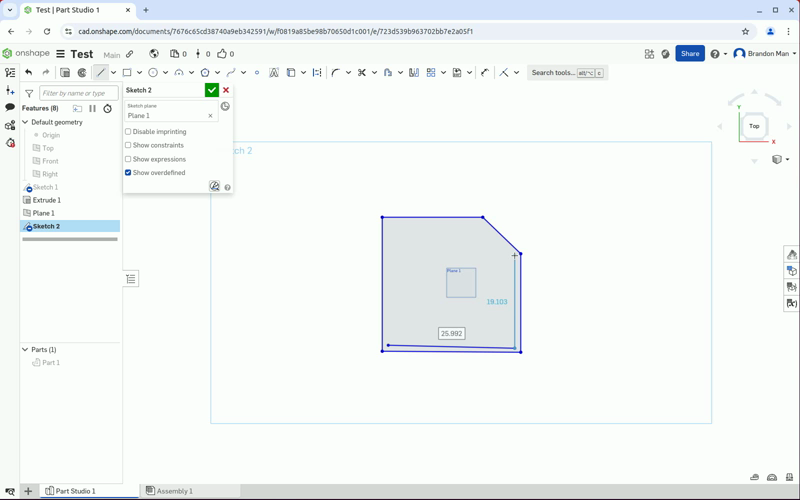
key_down(shift)
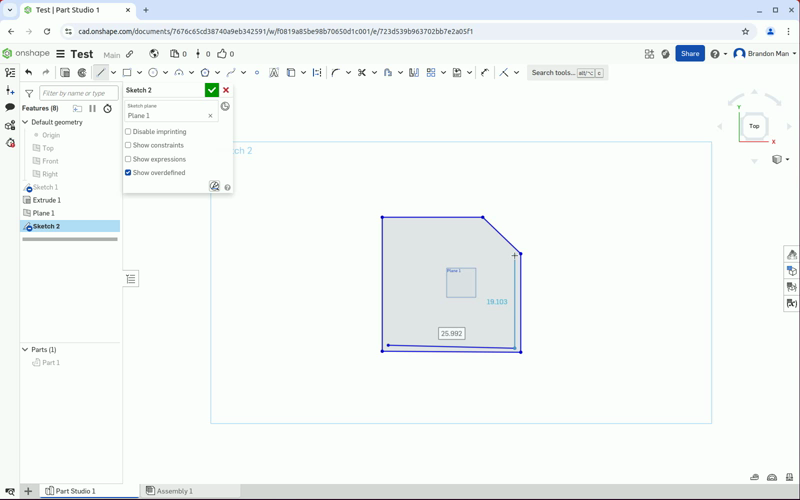
mouse_move(544, 255)
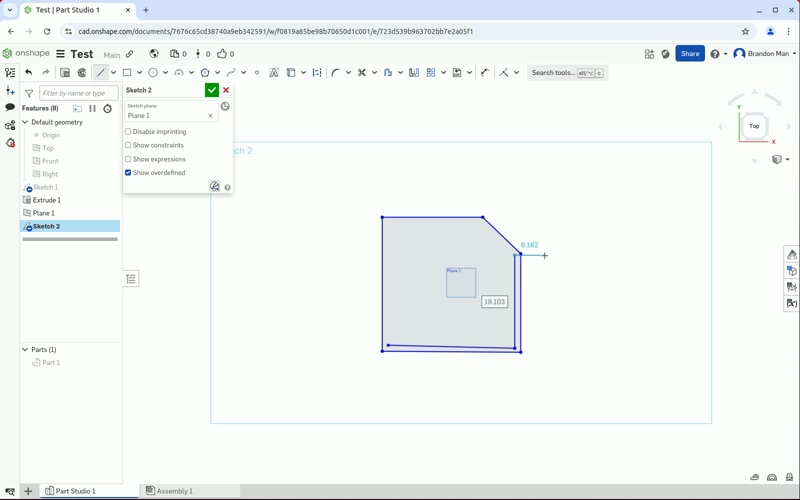
mouse_move(481, 221)
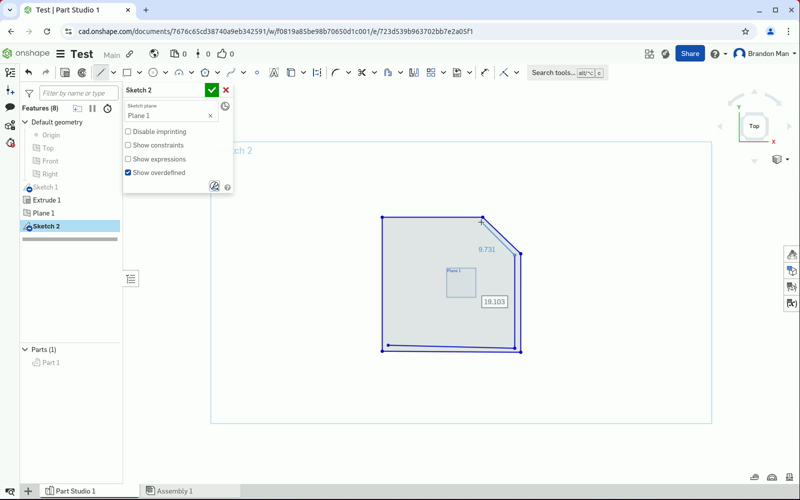
click(481, 221)
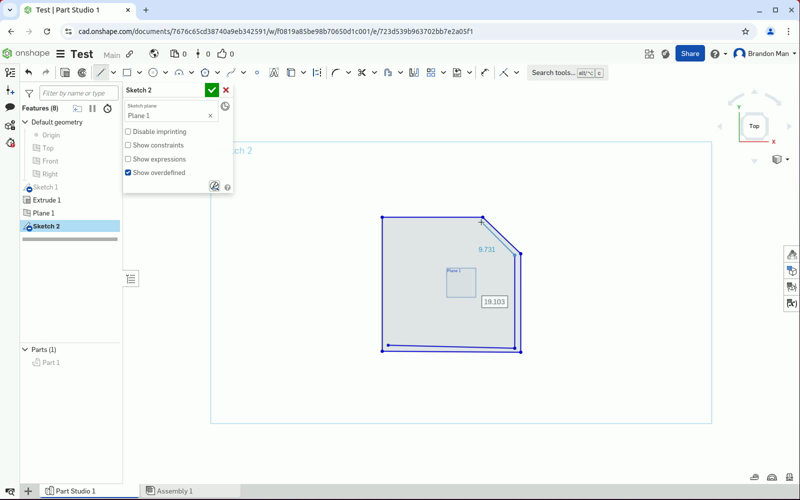
key_up(shift)
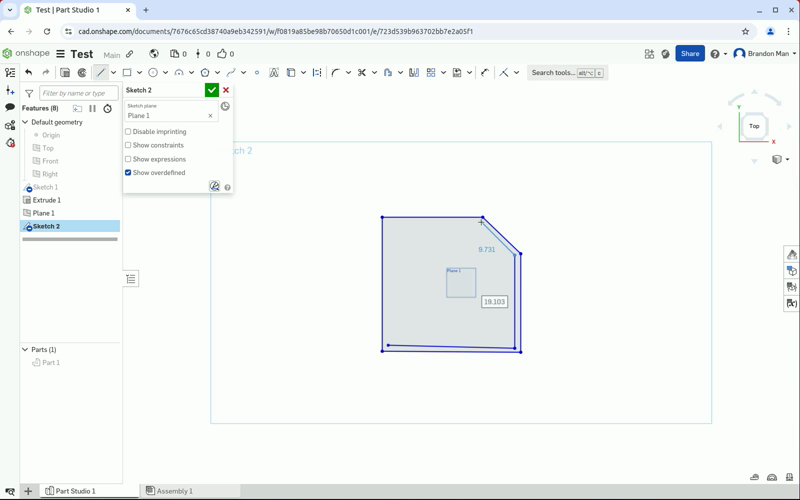
key_down(shift)
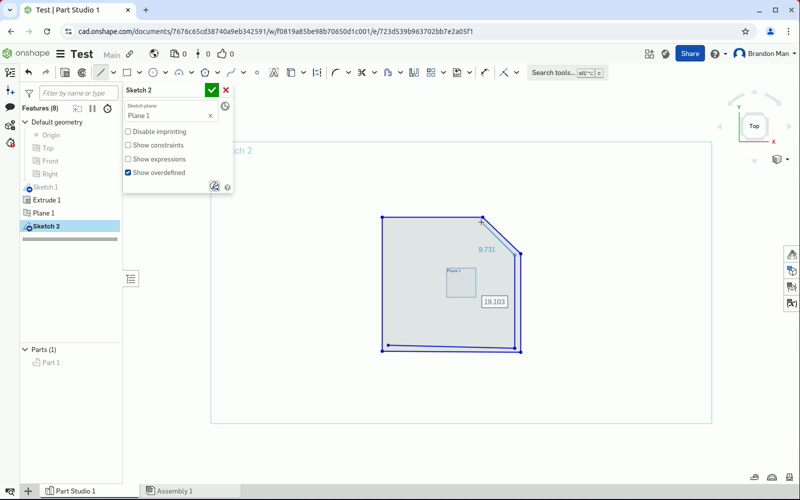
mouse_move(388, 221)
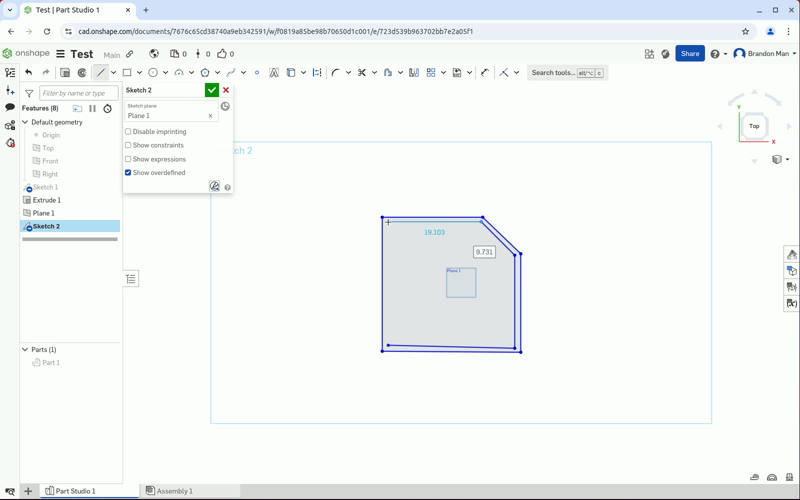
click(388, 221)
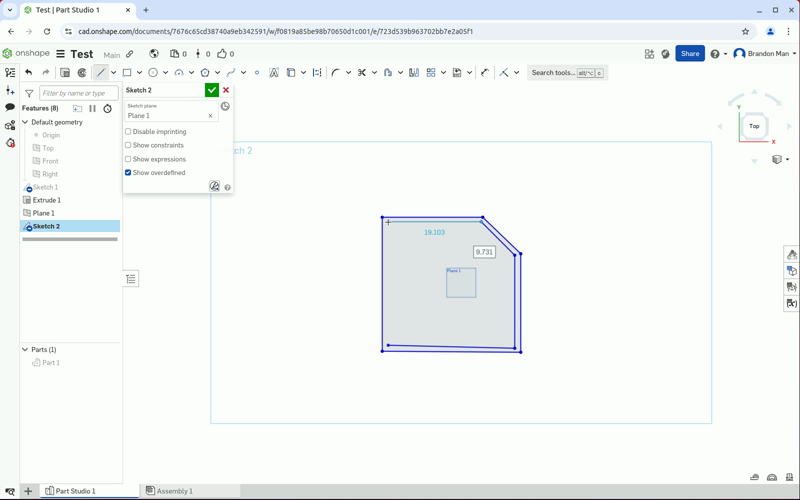
key_up(shift)
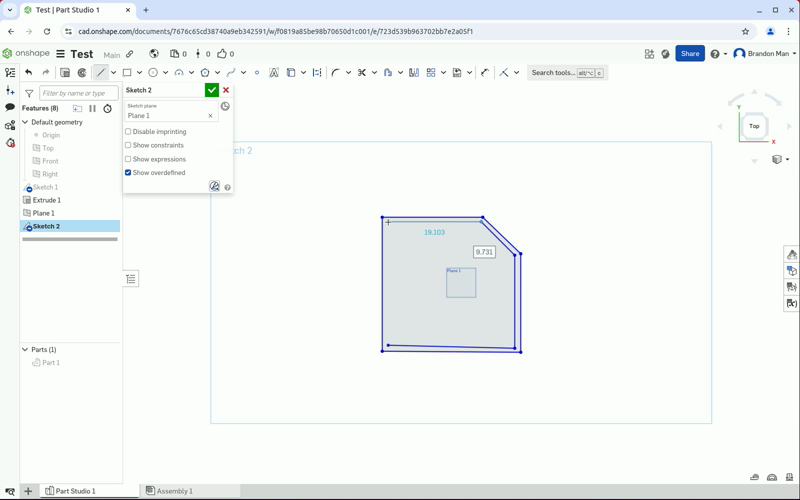
key_down(shift)
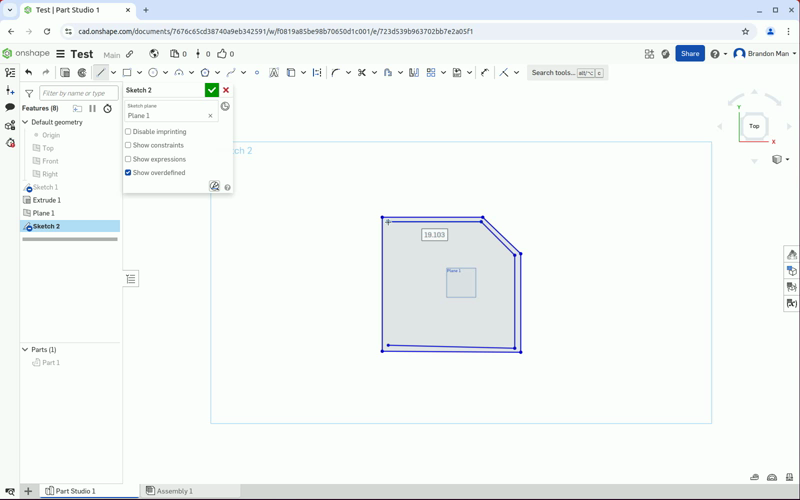
mouse_move(388, 345)
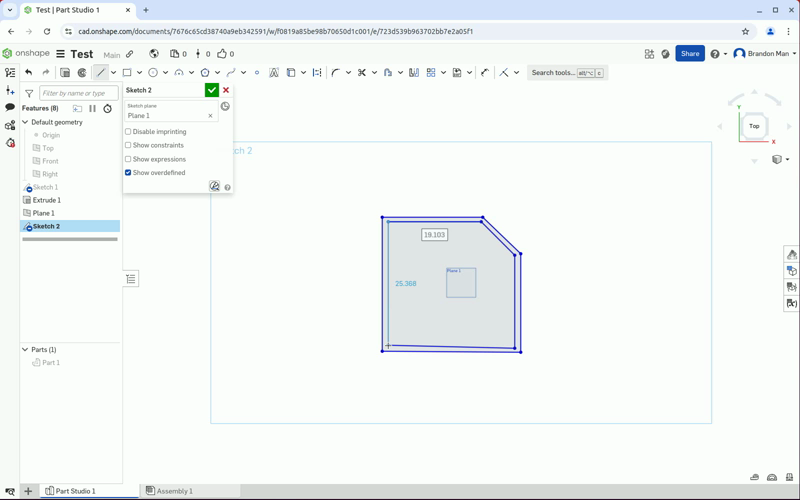
key_up(shift)
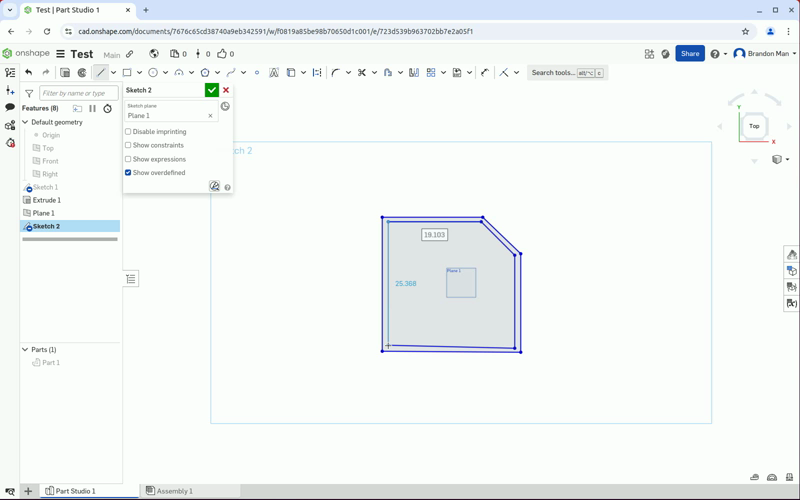
click(388, 345)
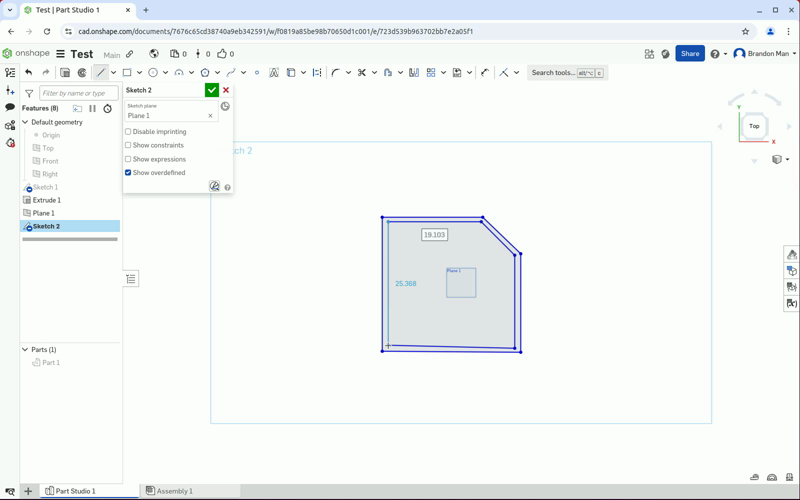
key(esc)
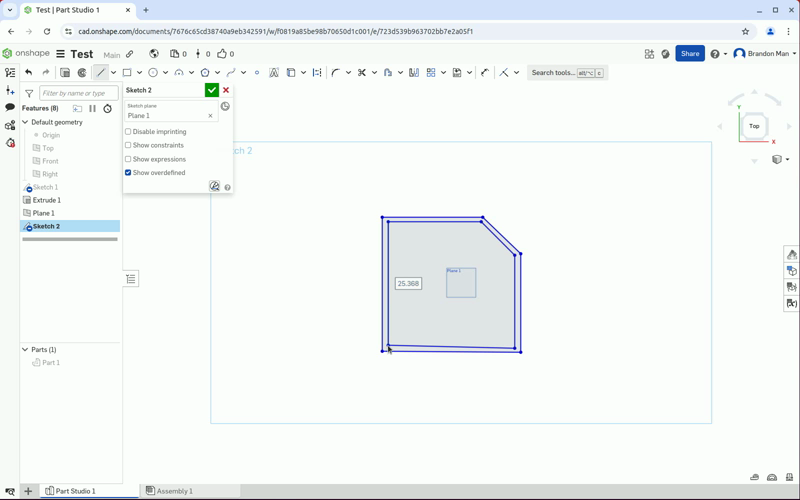
mouse_move(429, 348)
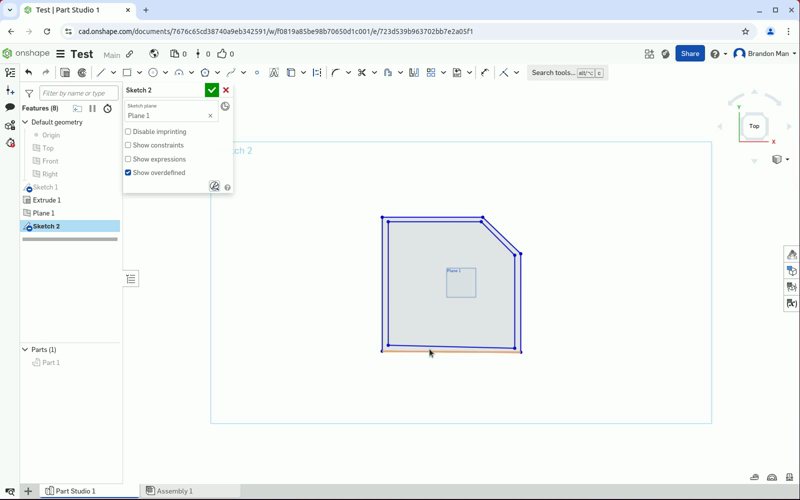
click(429, 348)
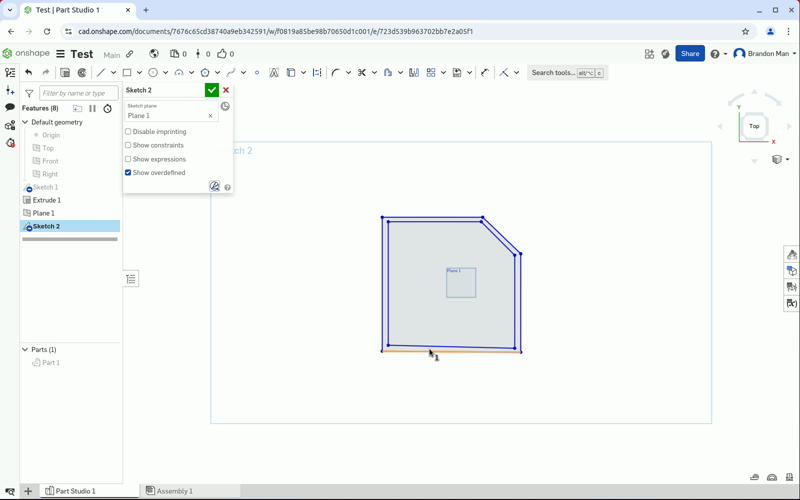
mouse_move(73, 352)
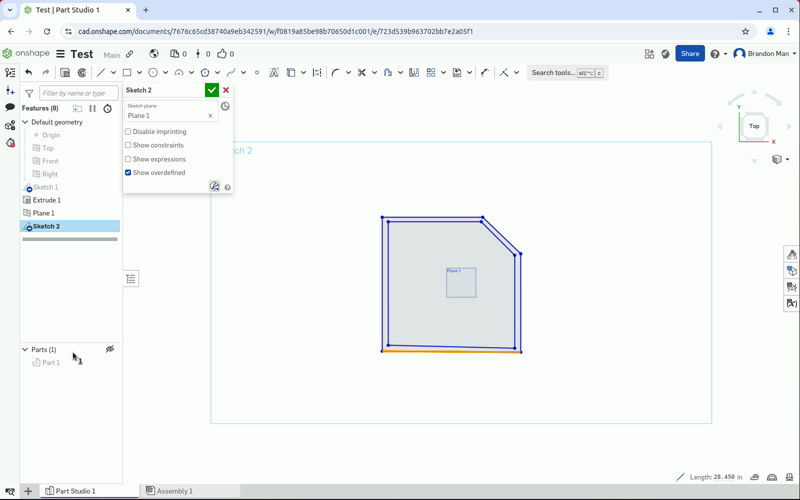
key(shift+y)
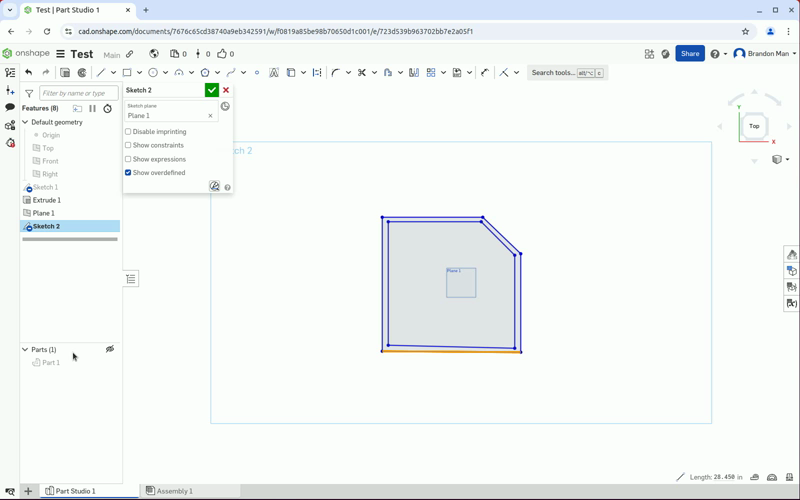
key(shift+e)
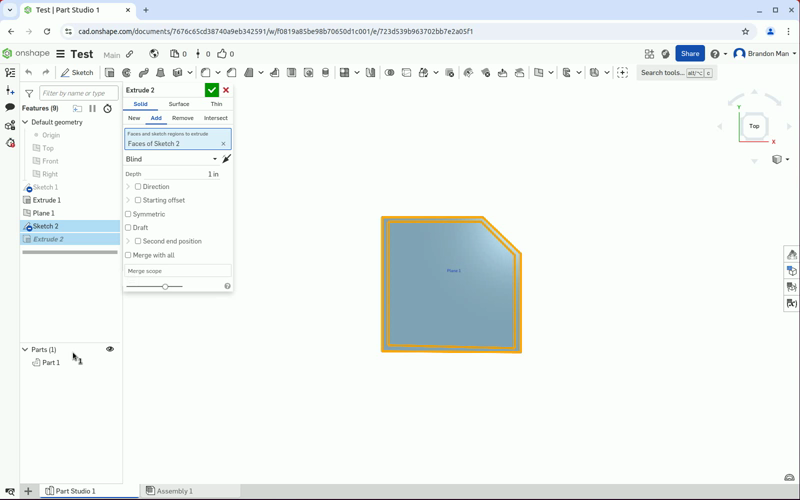
mouse_move(143, 106)
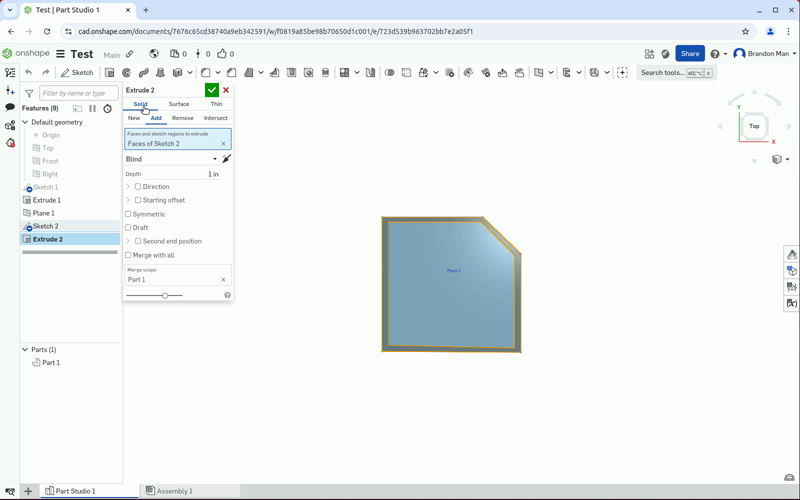
click(143, 106)
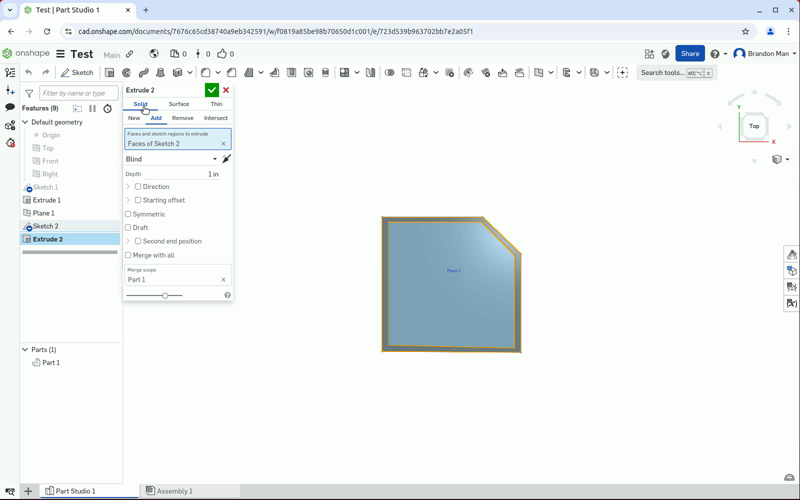
mouse_move(137, 120)
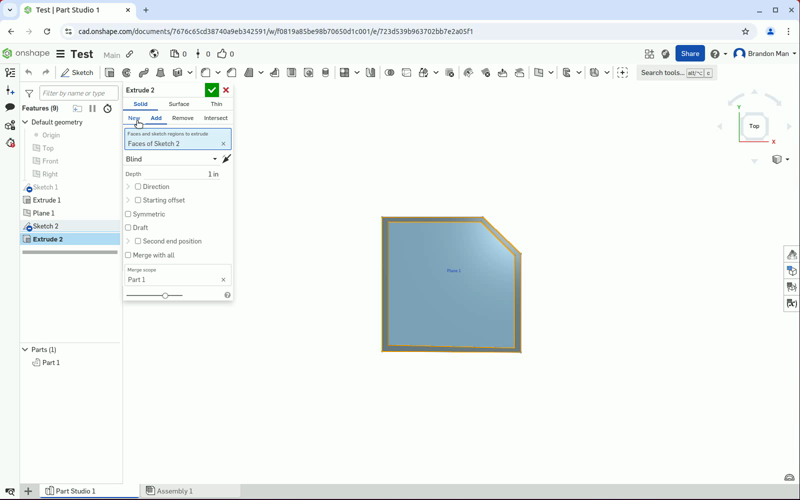
click(137, 120)
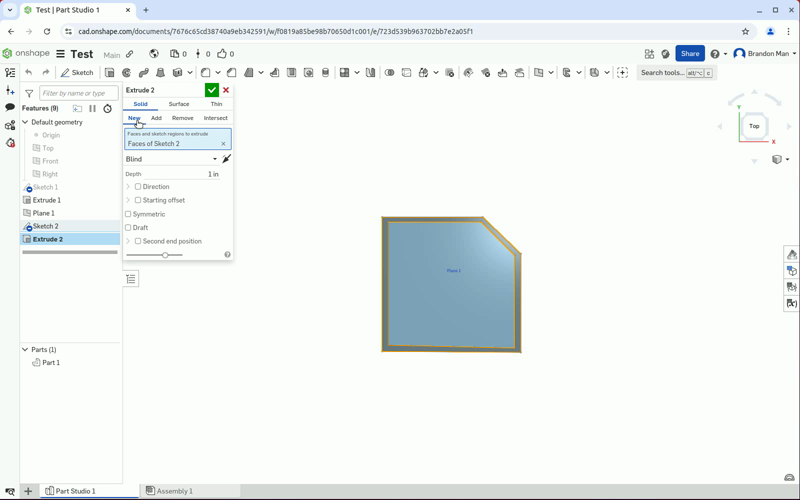
key(tab, 4)
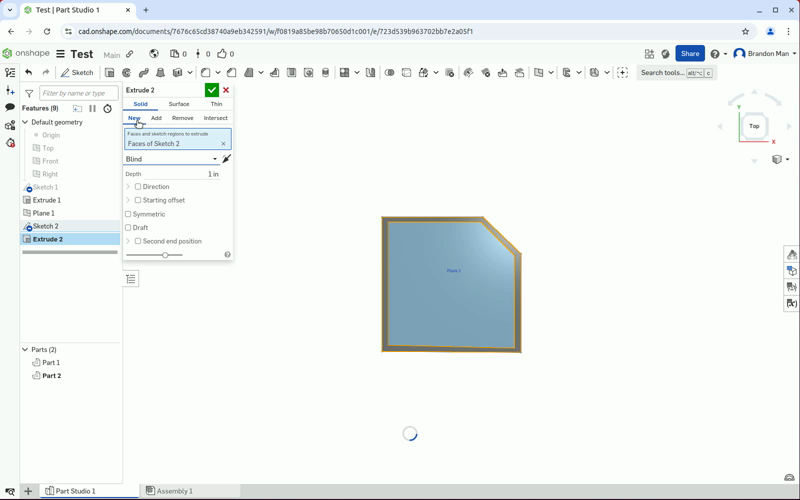
text(22.386)
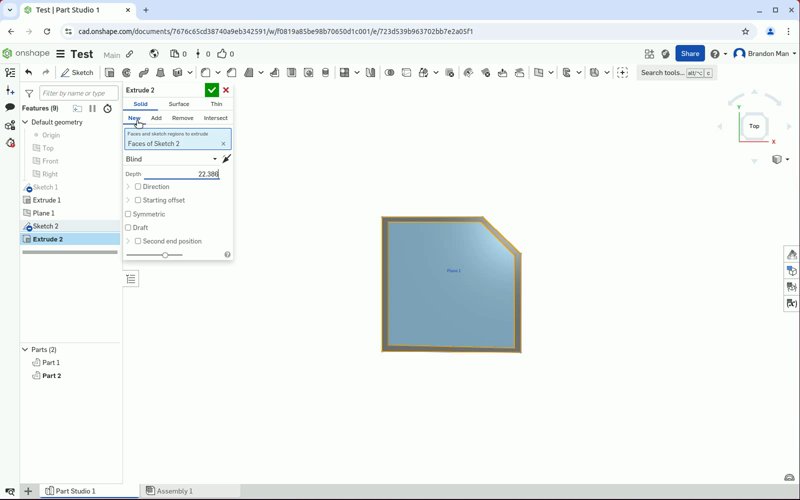
key(enter)
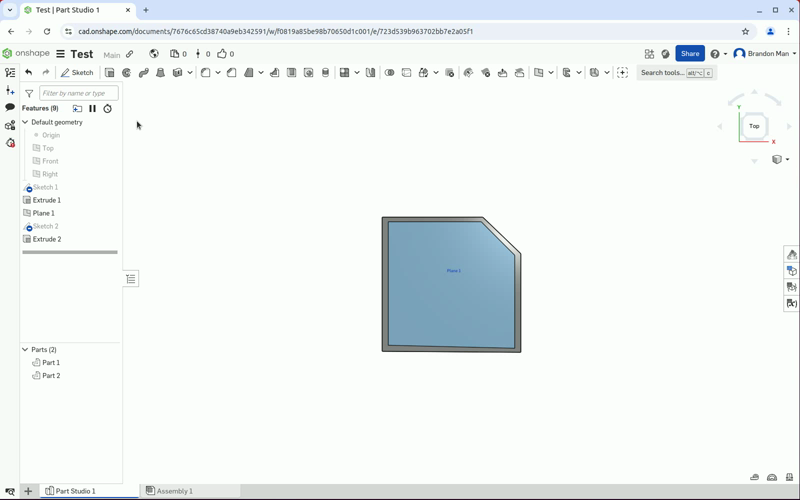
key(shift+h)
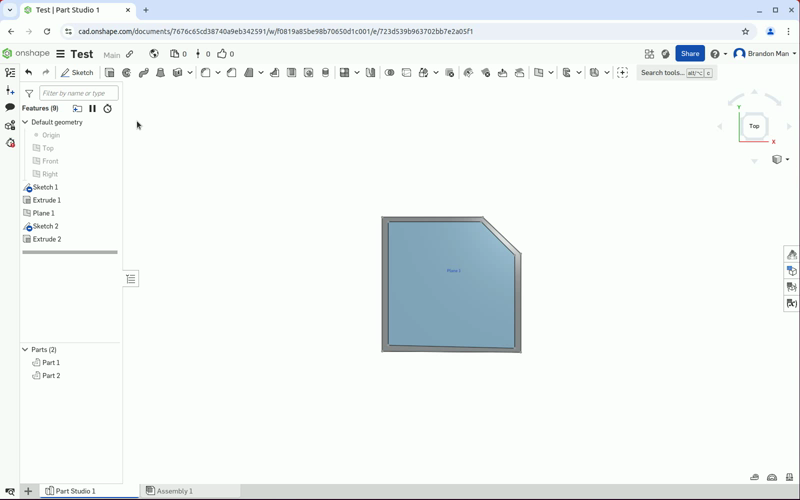
key(shift+h)
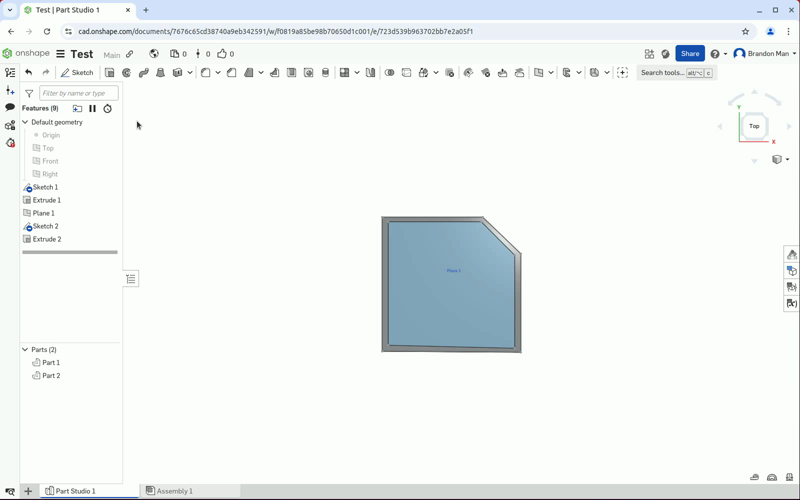
key(shift+7)
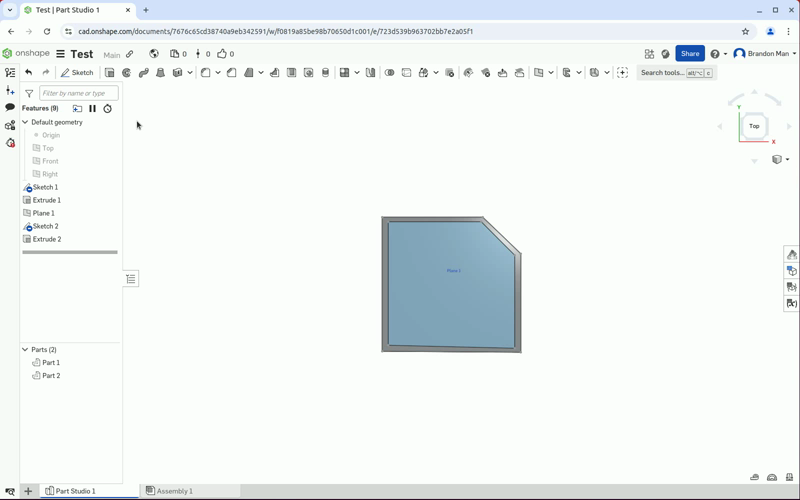
key(up, 3)
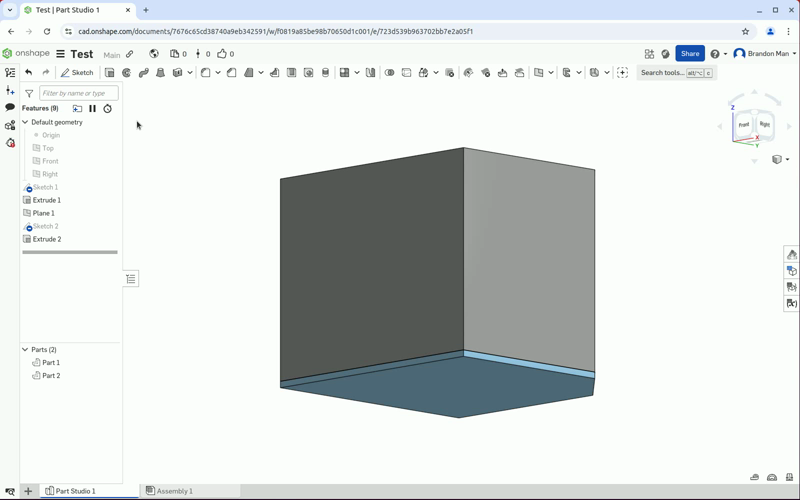
key(left, 3)
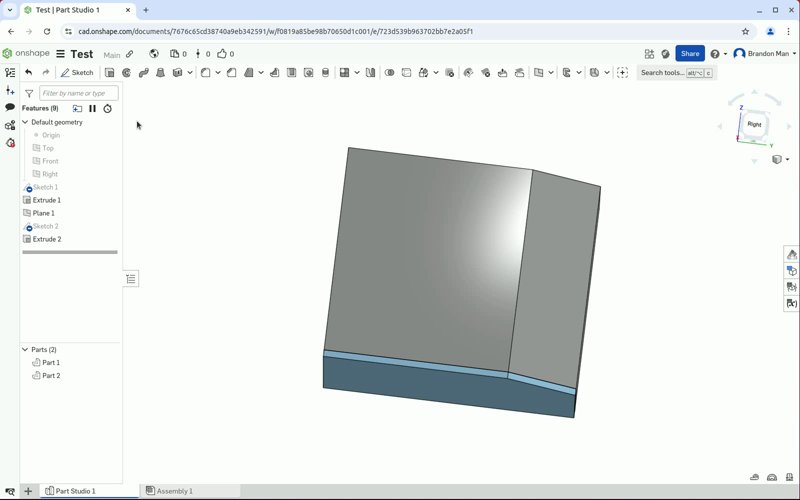
key(right, 3)
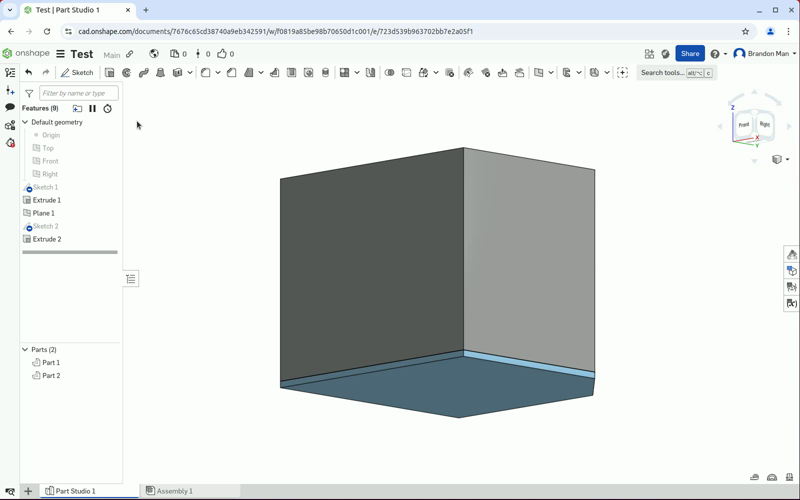
key(down, 3)
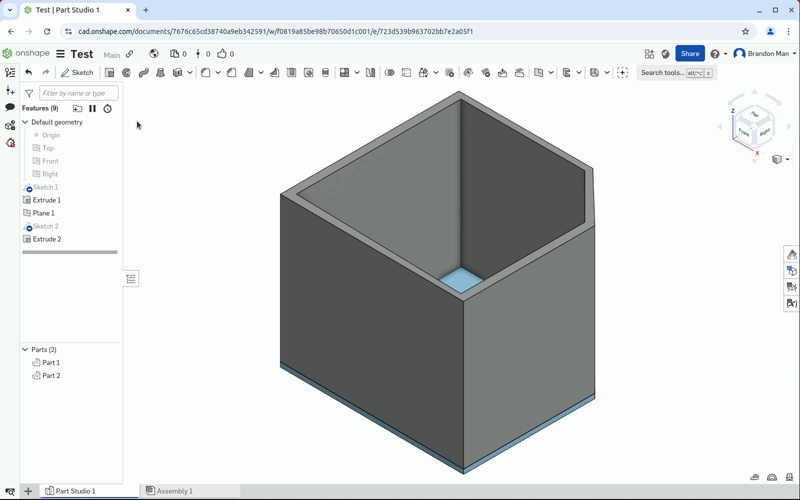
mouse_move(73, 189)
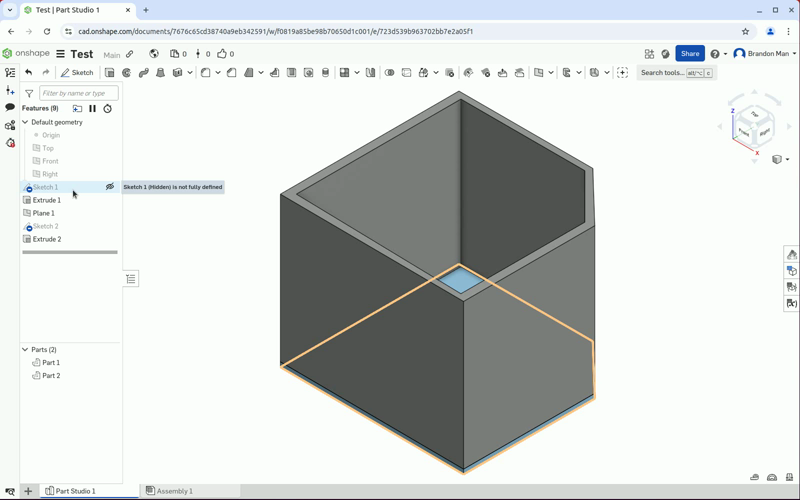
click(73, 189)